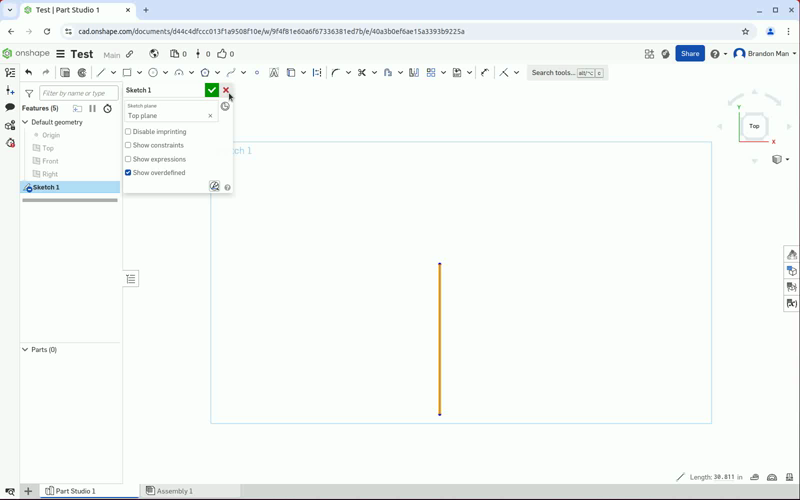
key(shift+h)
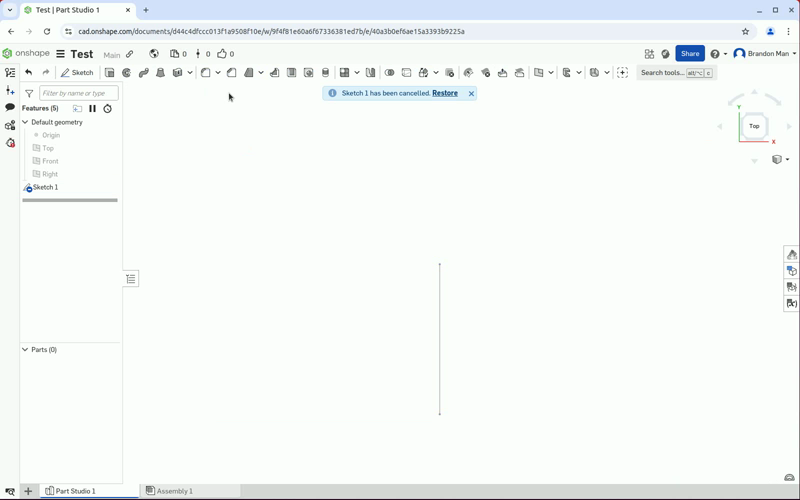
key(shift+s)
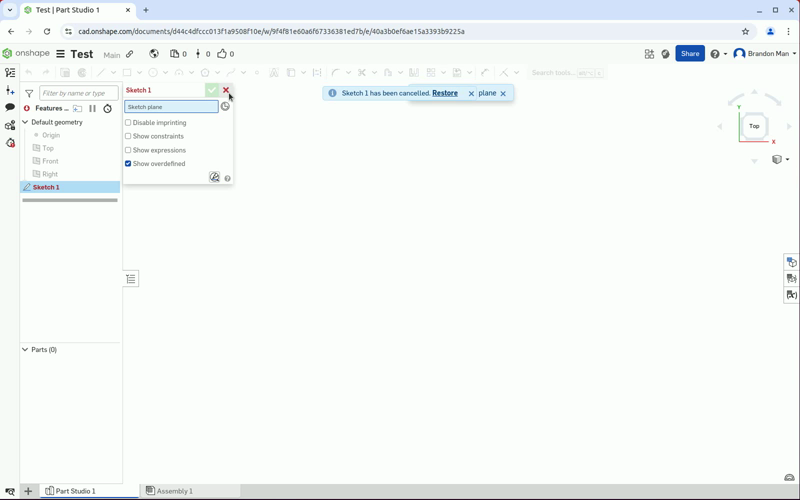
mouse_move(73, 150)
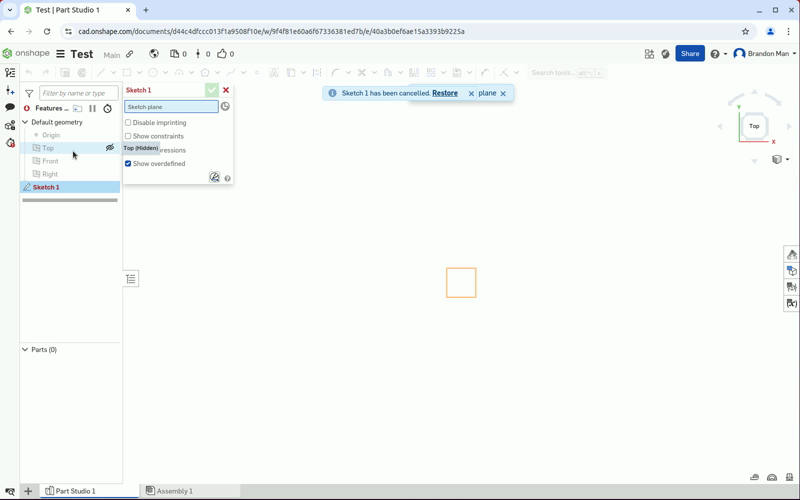
click(73, 150)
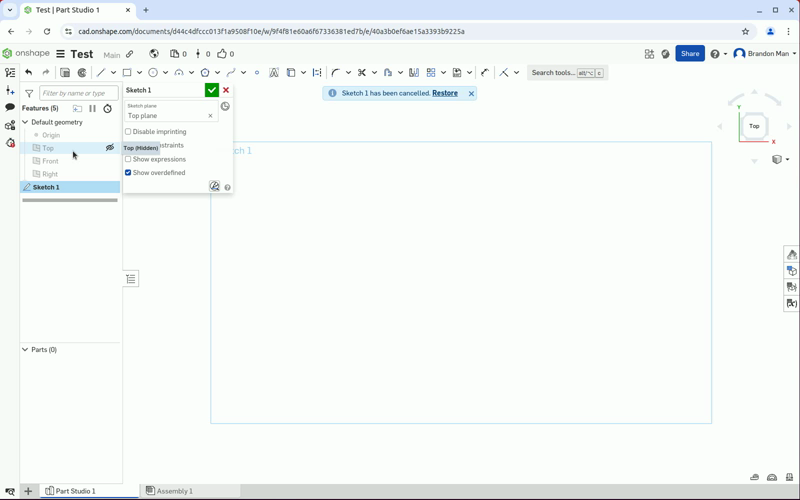
mouse_move(73, 352)
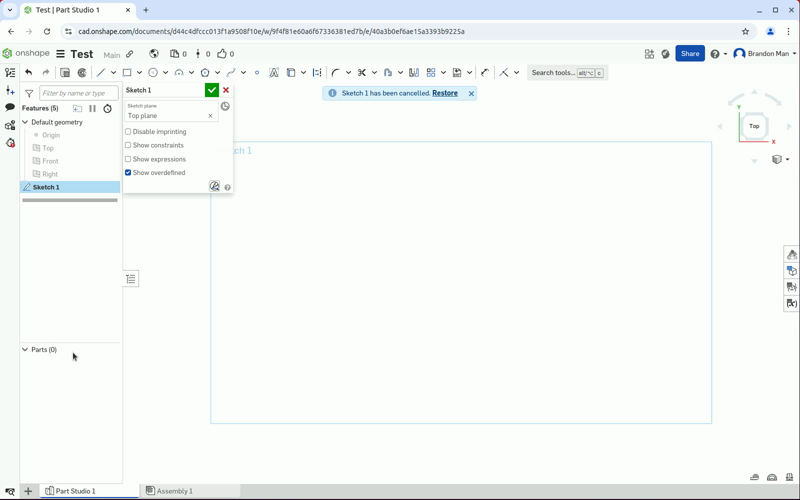
key(y)
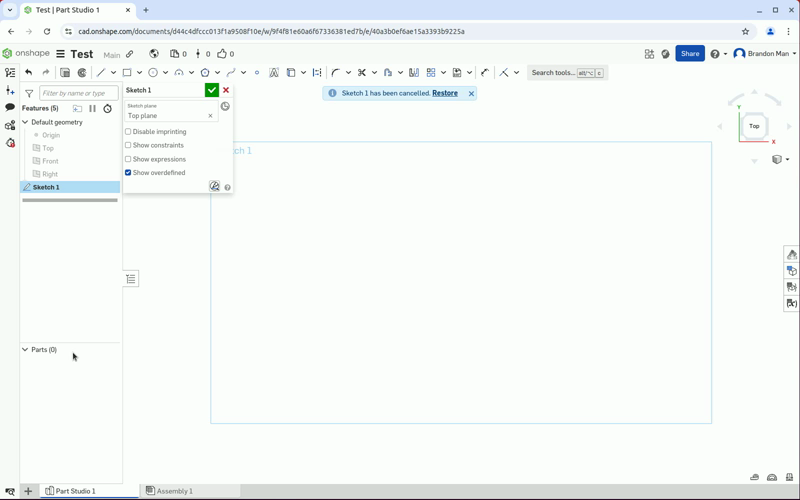
key(l)
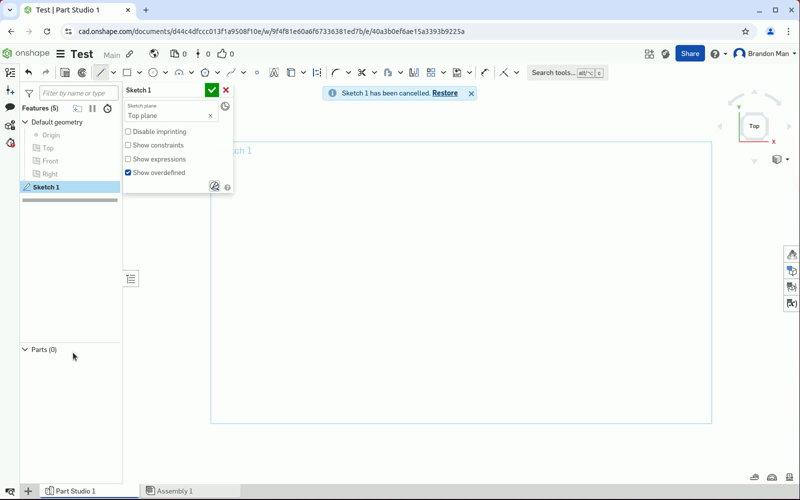
key_down(shift)
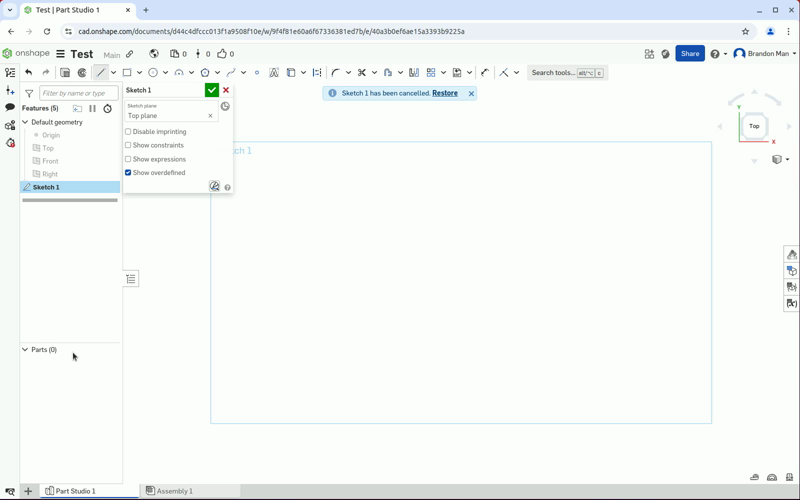
mouse_move(460, 282)
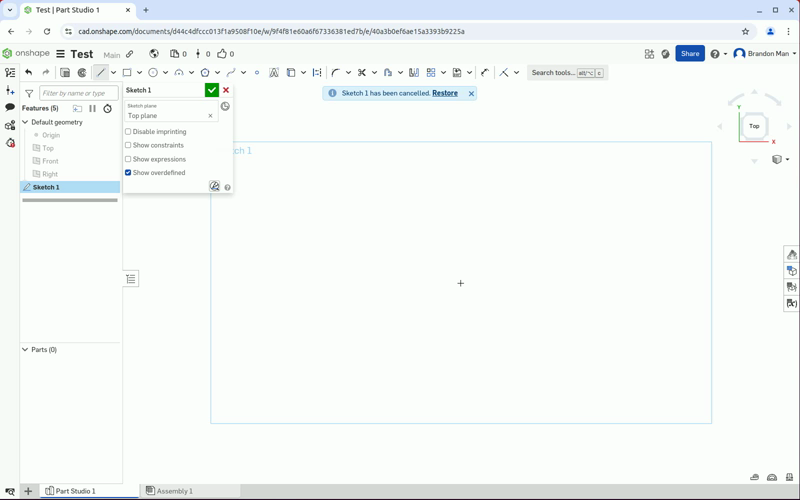
click(460, 282)
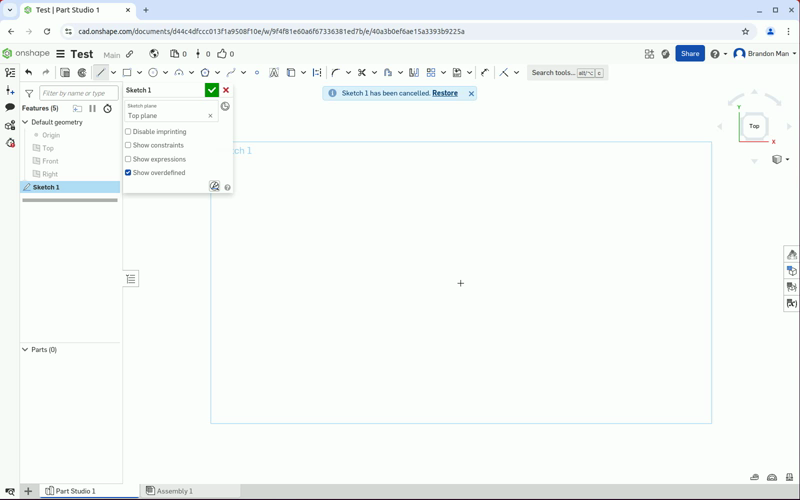
key_up(shift)
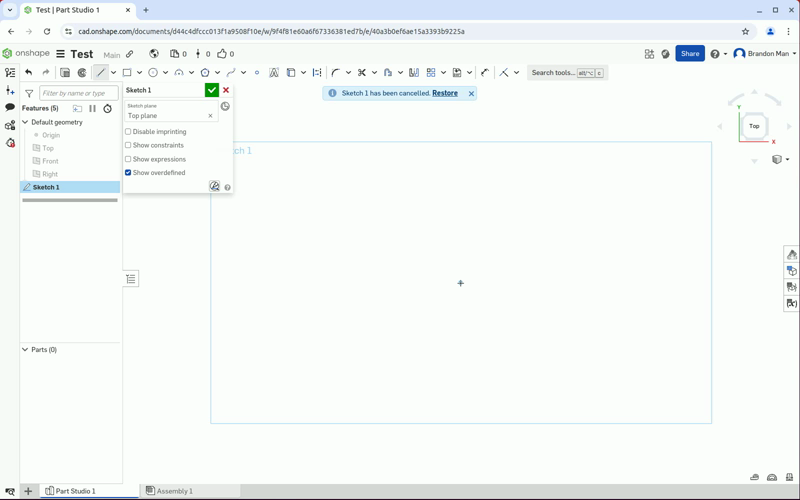
key_down(shift)
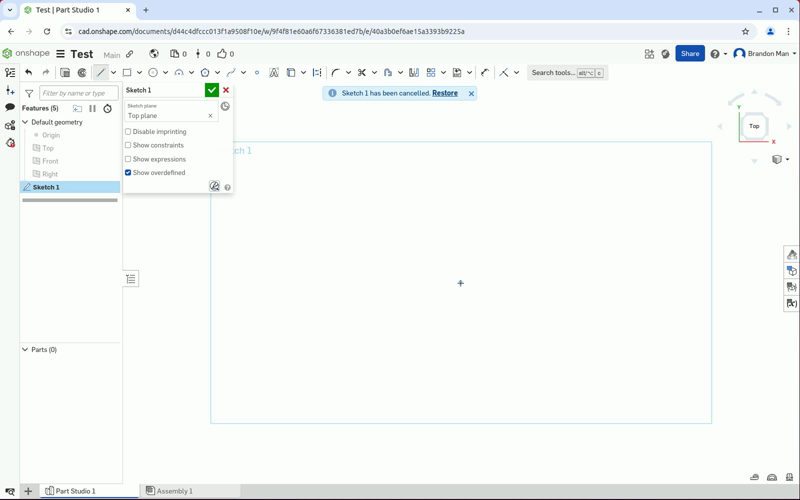
mouse_move(568, 220)
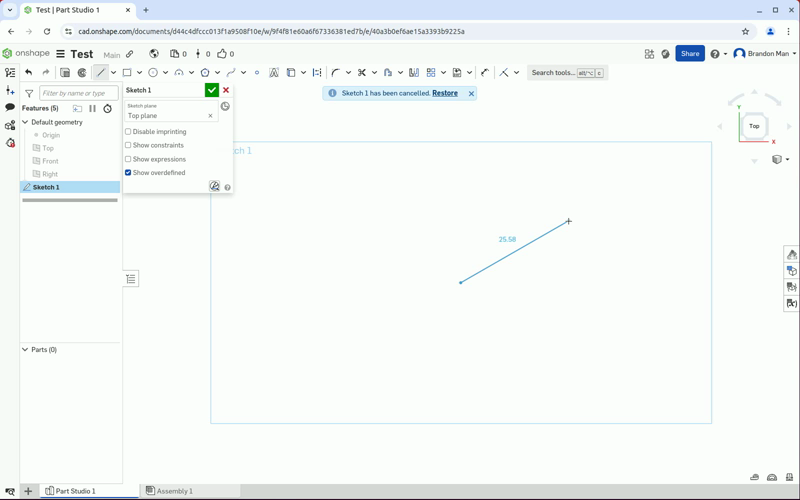
click(568, 220)
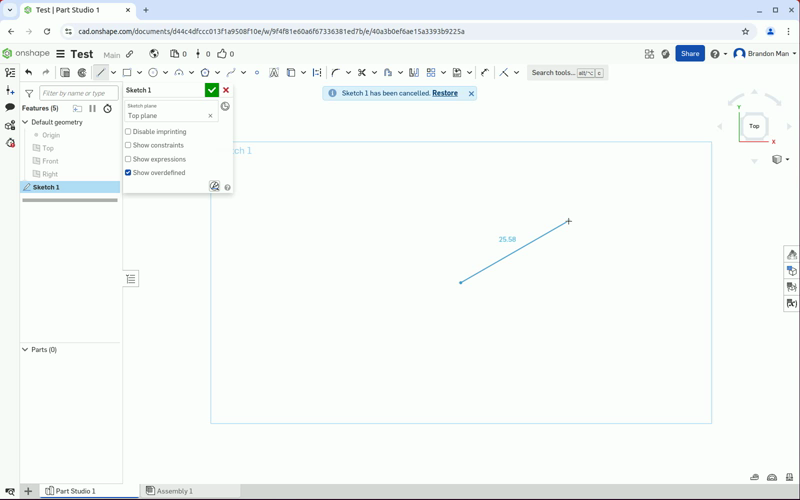
key_up(shift)
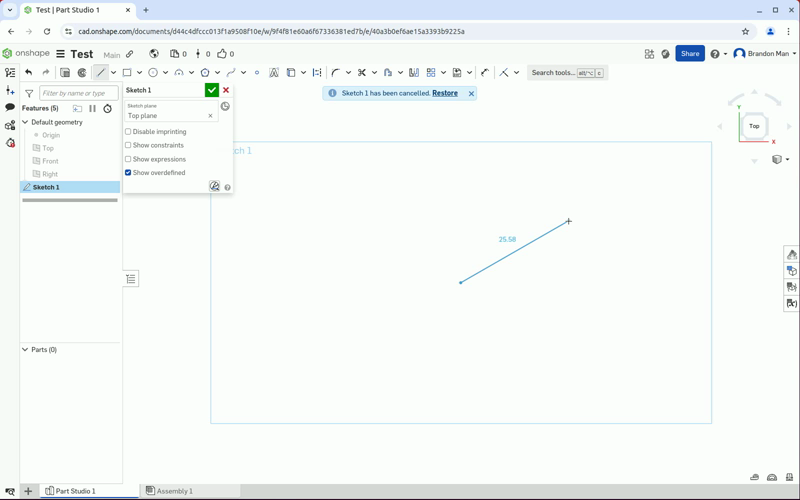
key_down(shift)
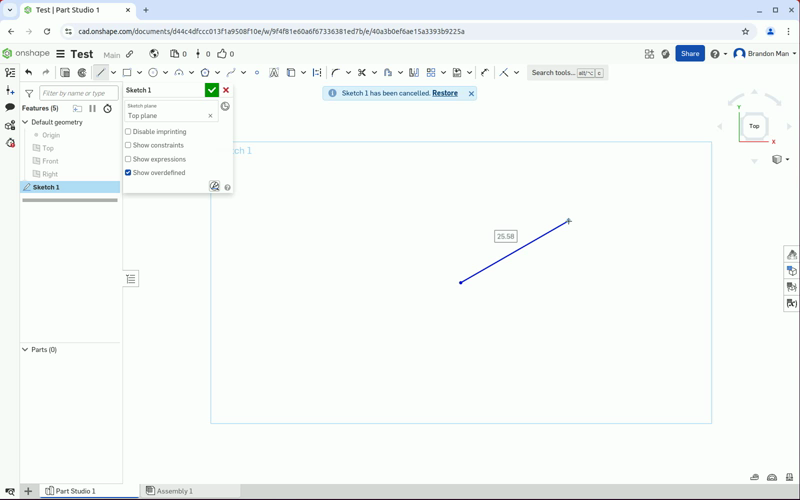
mouse_move(589, 220)
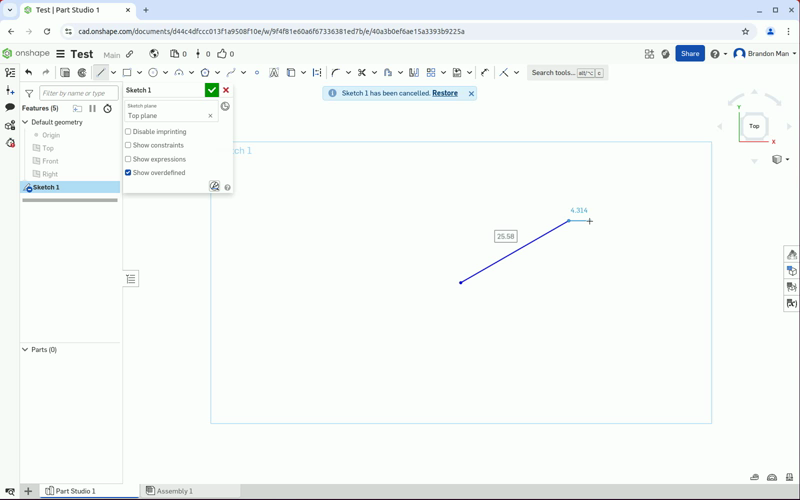
mouse_move(568, 193)
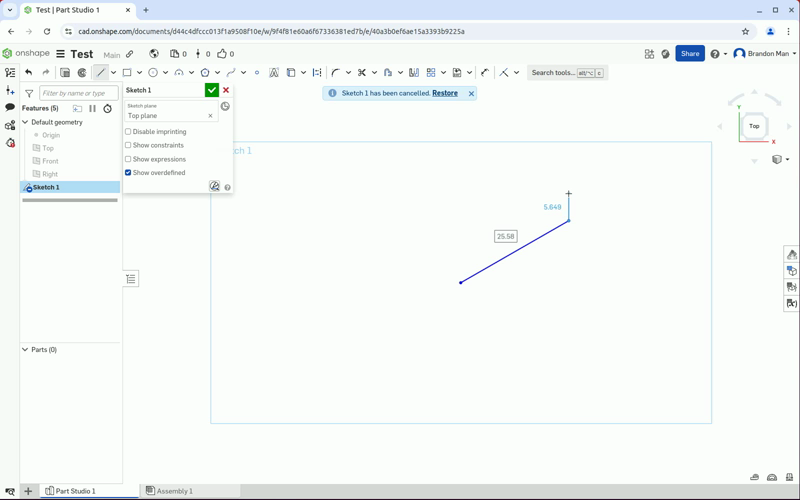
click(568, 193)
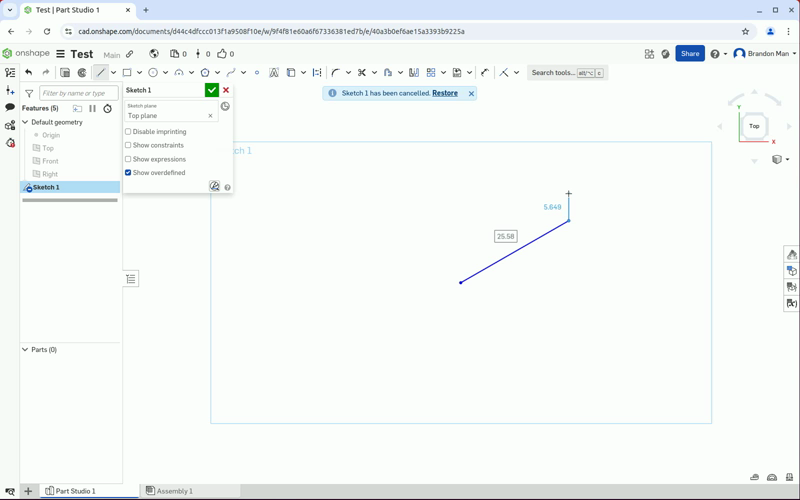
key_up(shift)
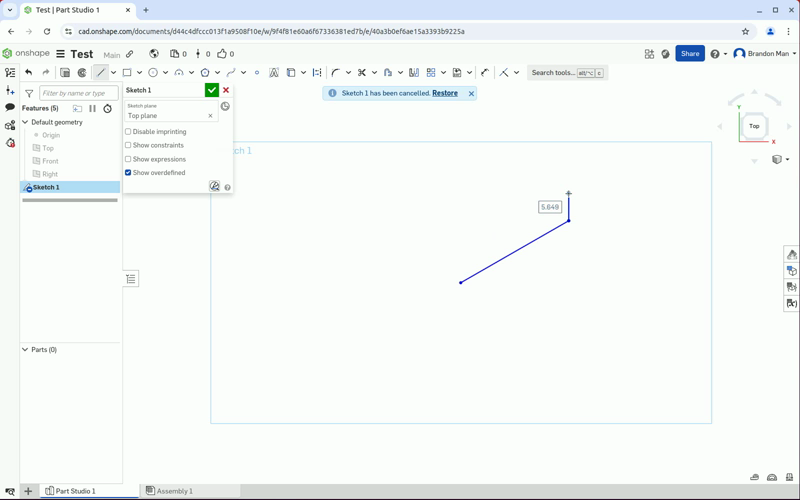
key_down(shift)
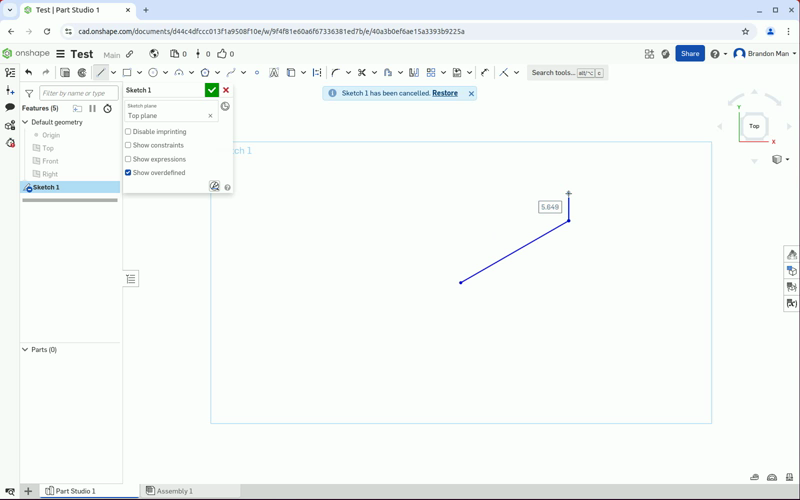
mouse_move(460, 255)
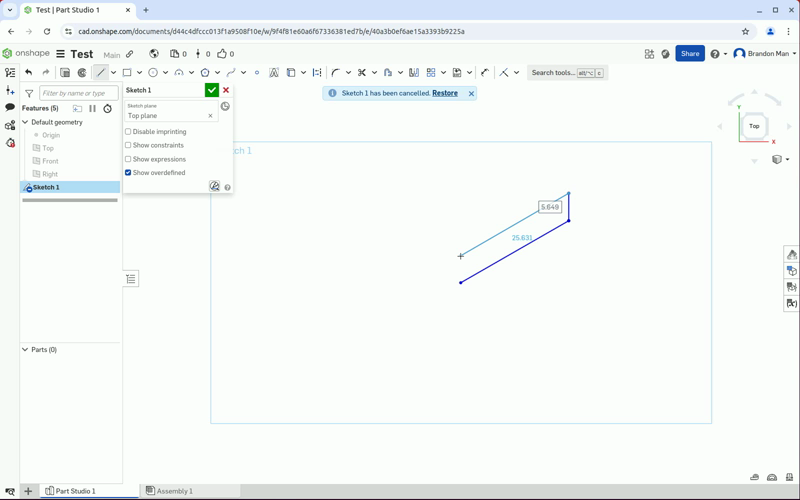
click(460, 255)
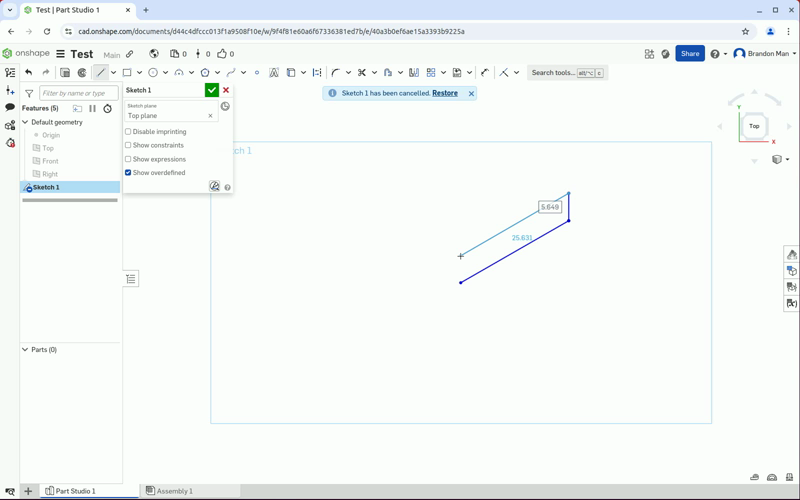
key_up(shift)
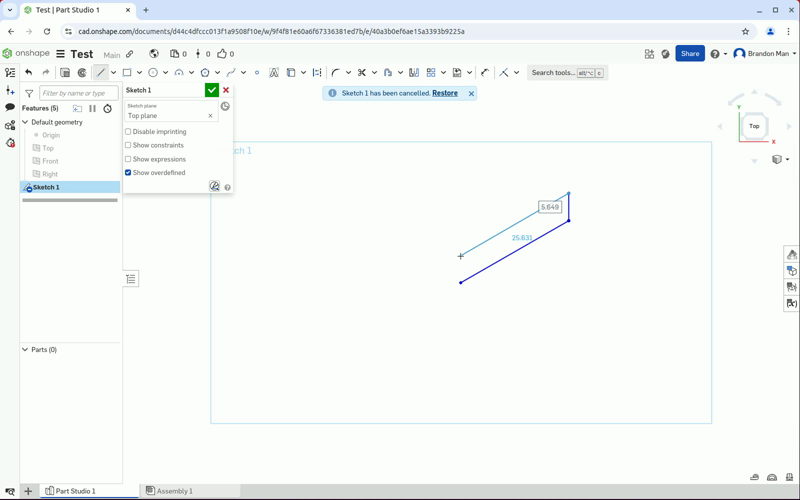
mouse_move(490, 255)
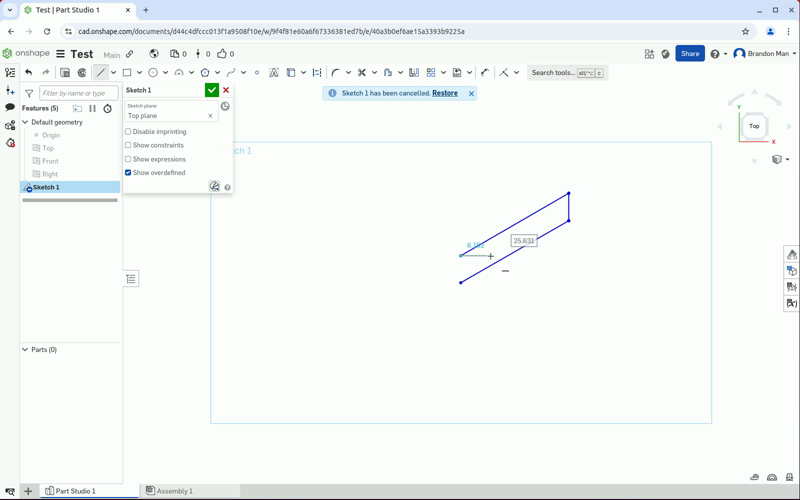
key_down(shift)
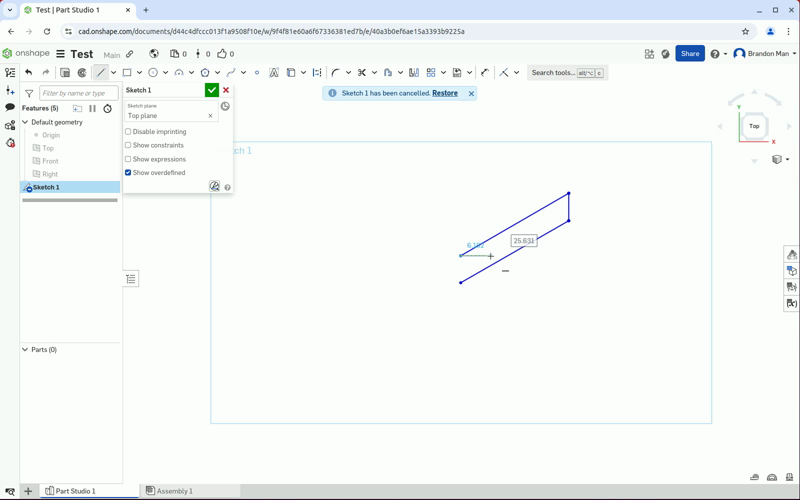
mouse_move(460, 282)
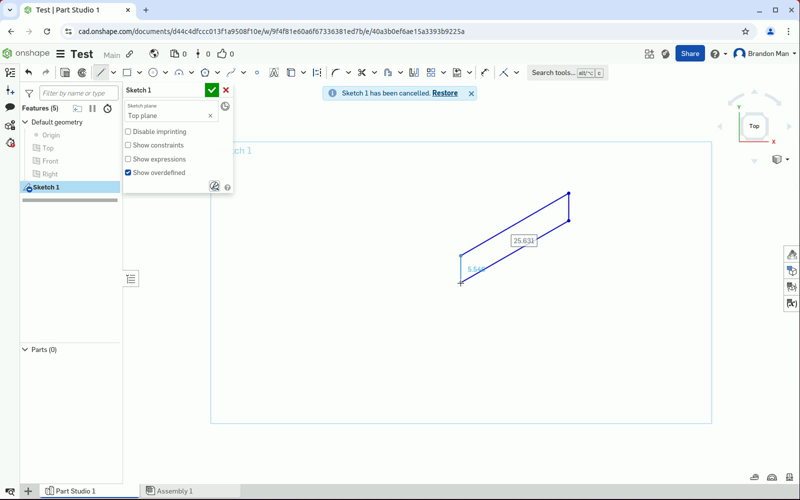
key_up(shift)
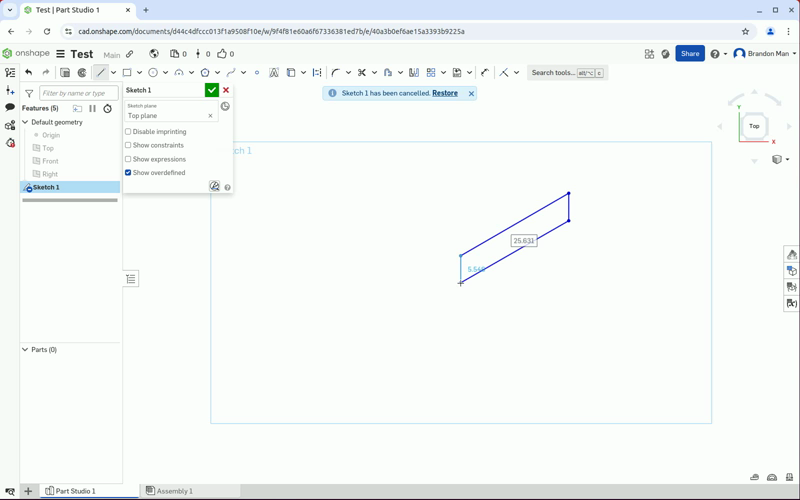
click(460, 282)
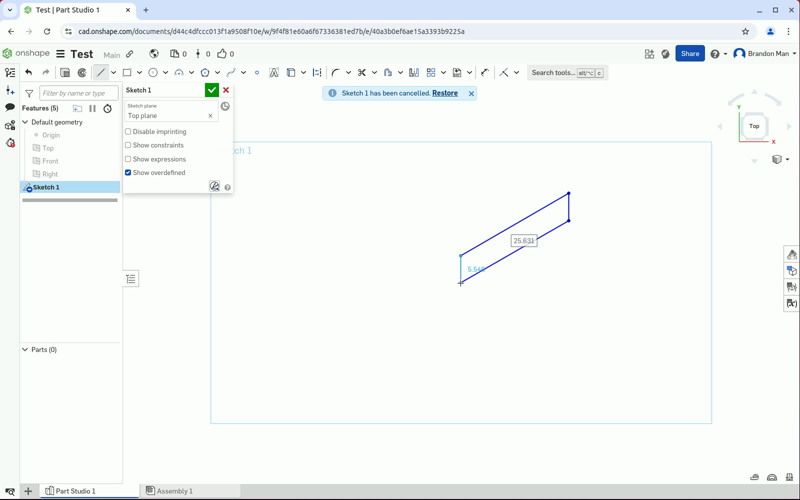
key(esc)
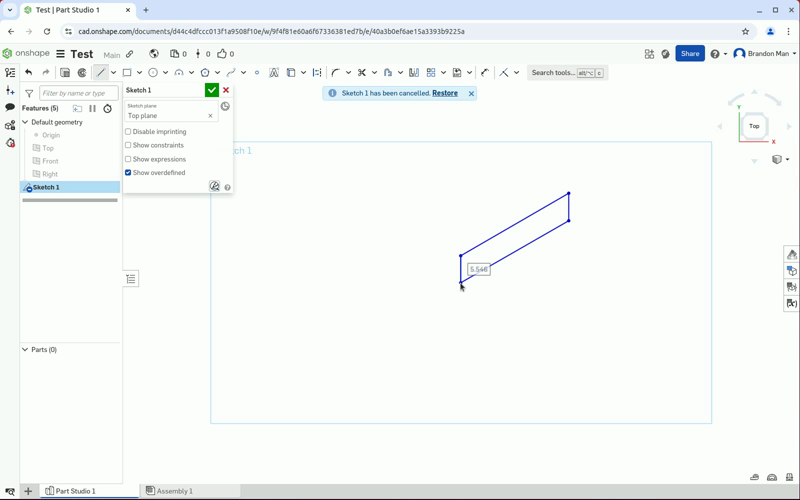
mouse_move(484, 249)
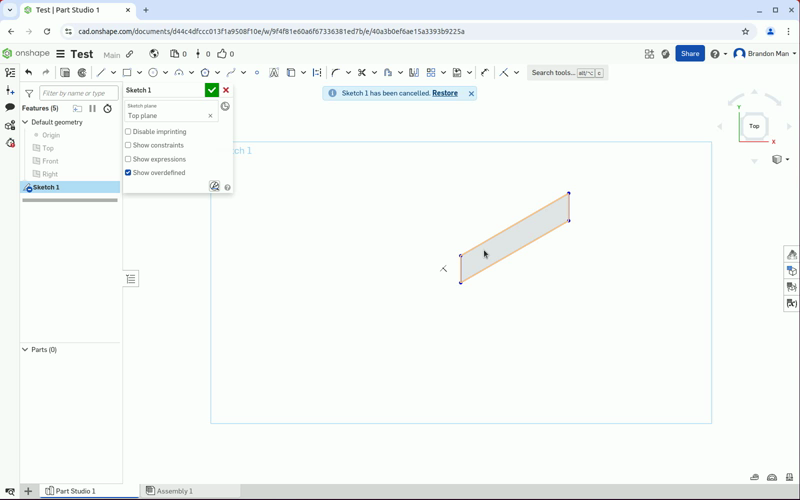
click(484, 249)
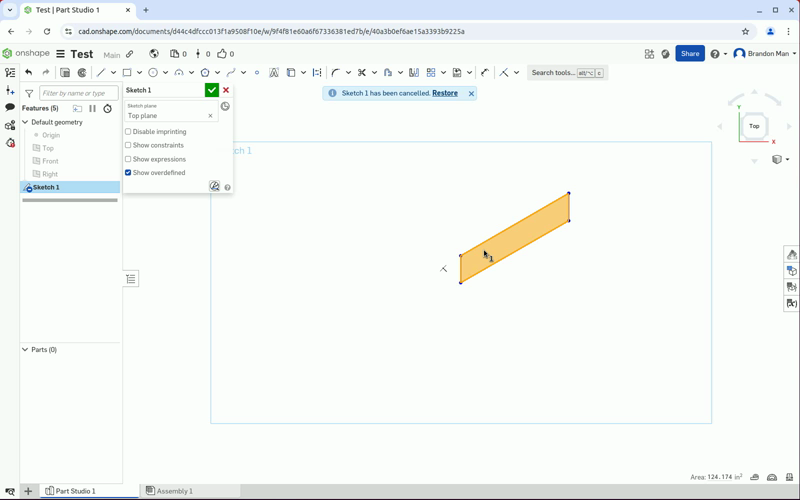
mouse_move(73, 352)
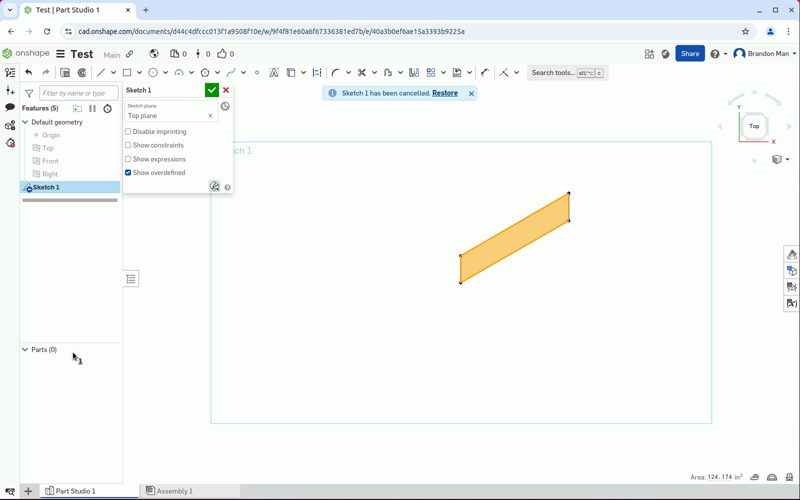
key(shift+y)
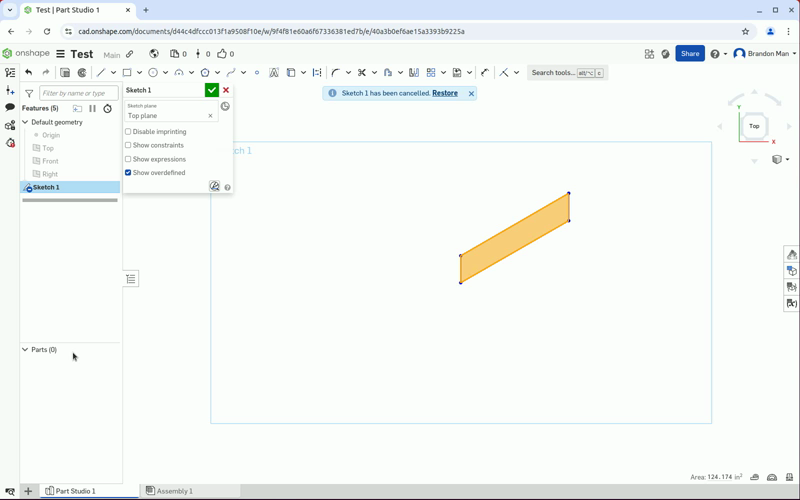
key(shift+e)
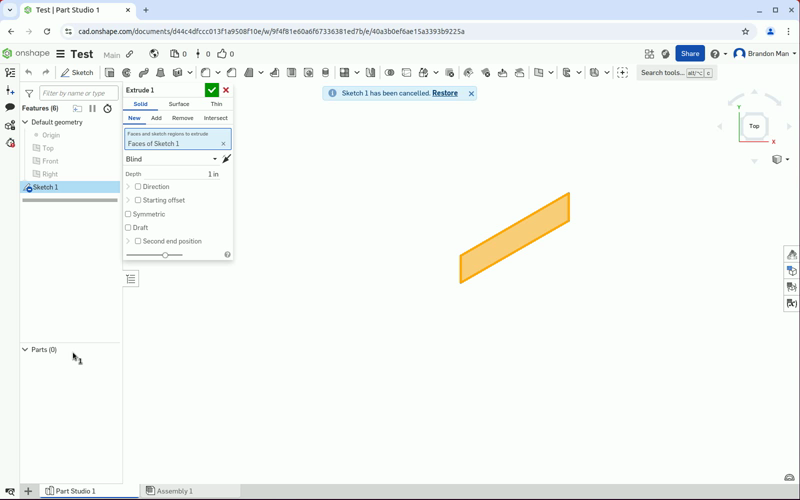
mouse_move(143, 106)
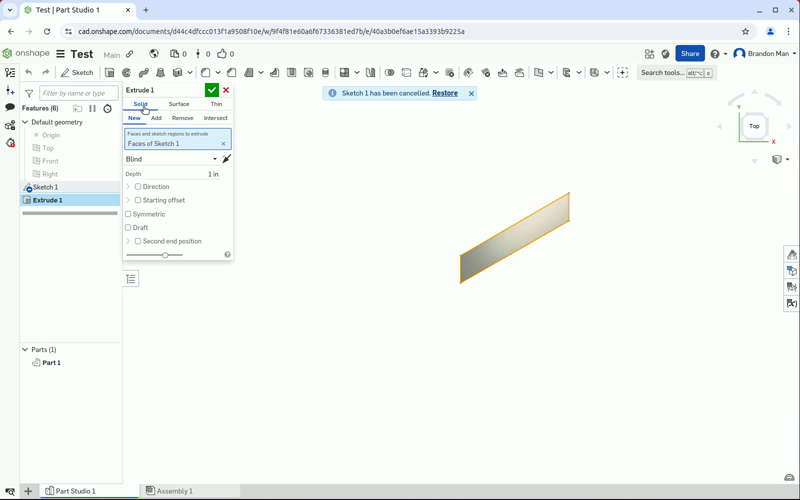
click(143, 106)
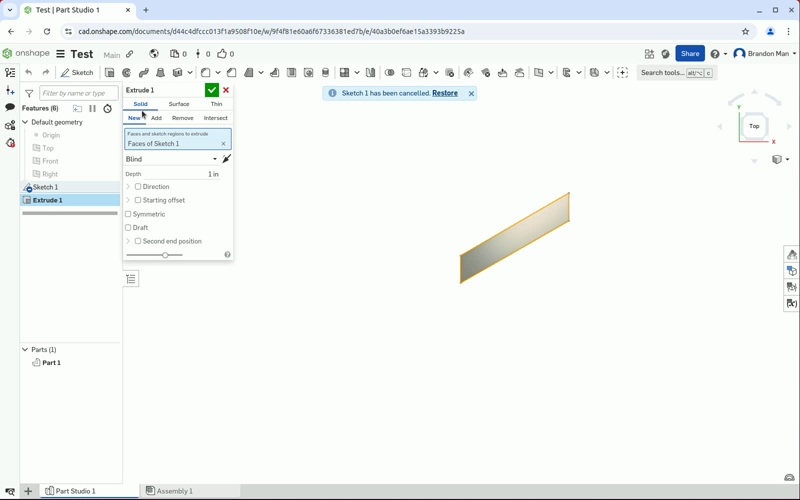
mouse_move(137, 120)
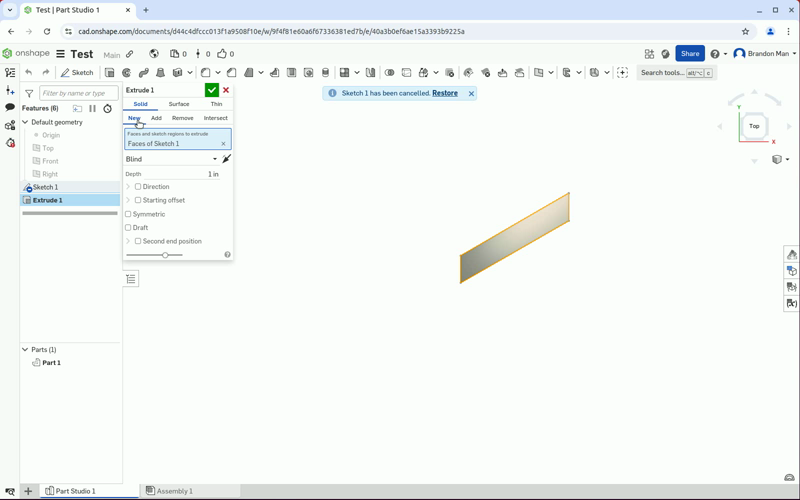
click(137, 120)
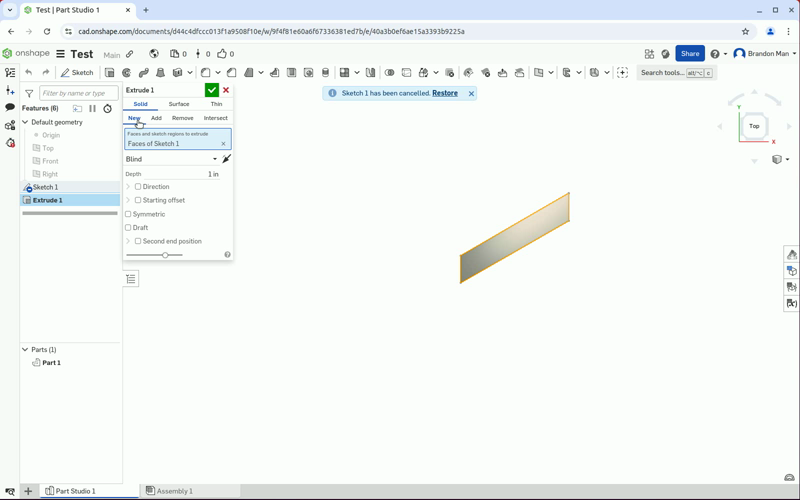
key(tab, 4)
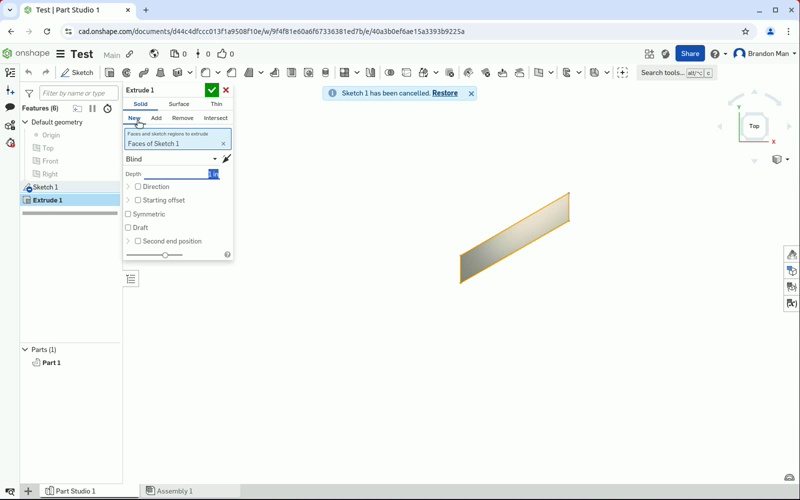
text(0.963)
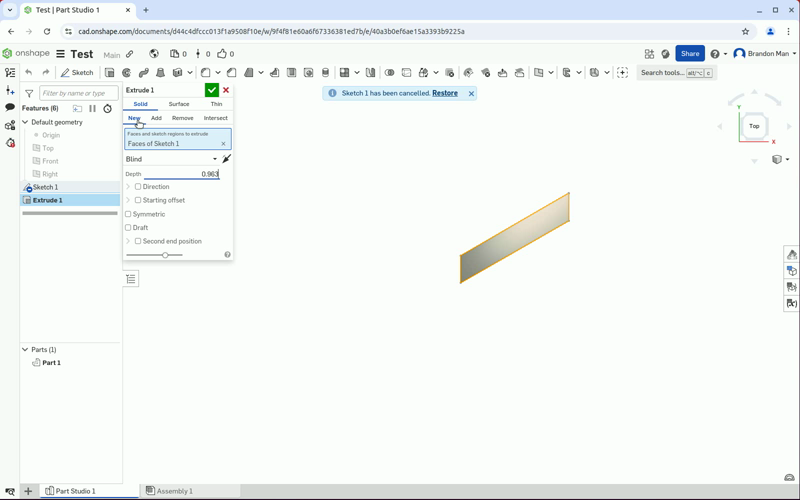
key(enter)
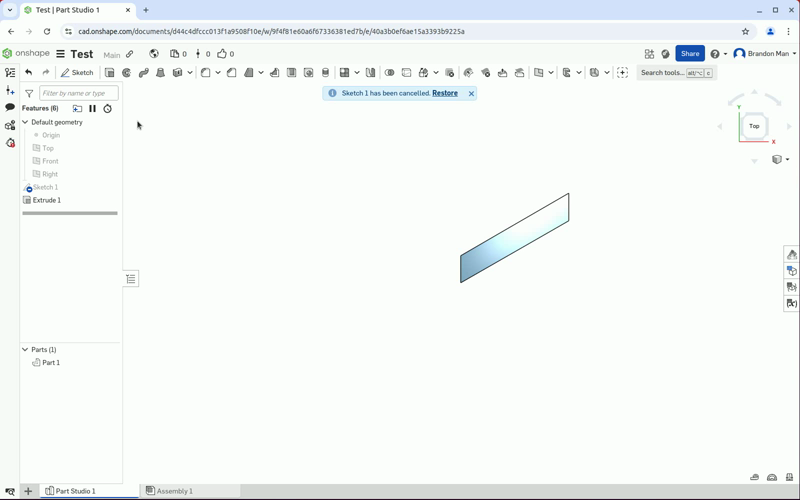
key(shift+h)
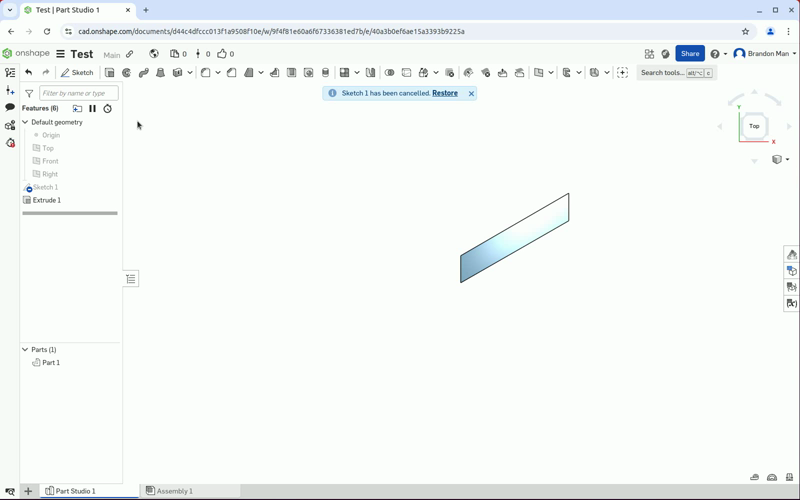
key(shift+h)
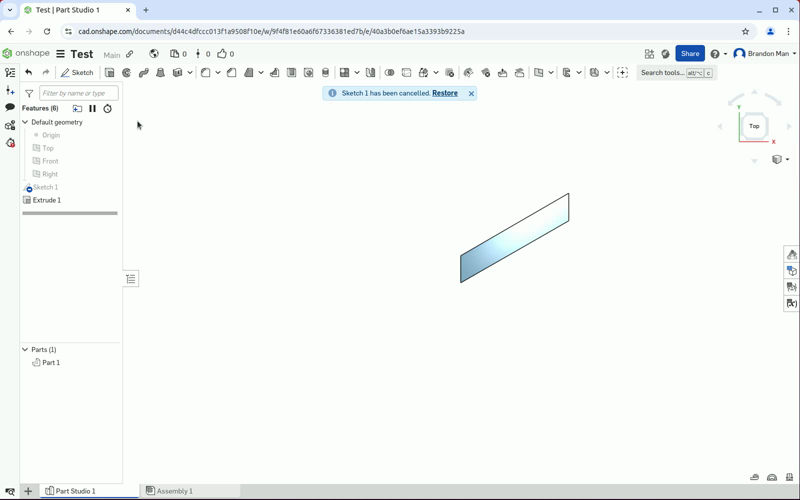
mouse_move(73, 189)
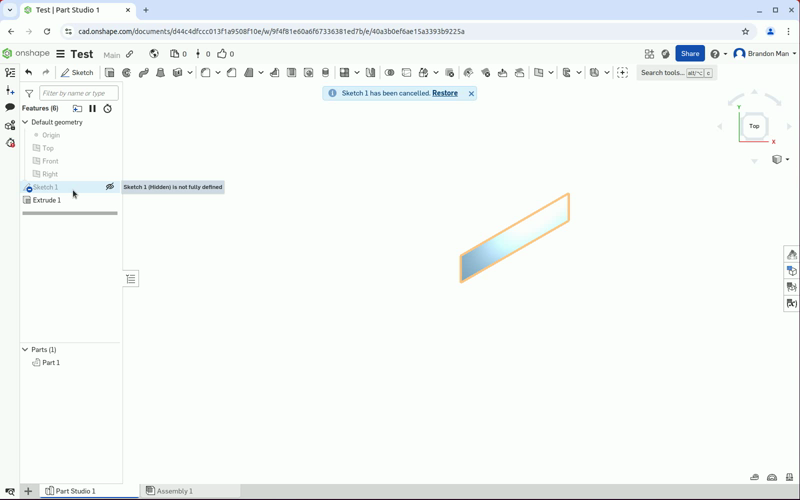
click(73, 189)
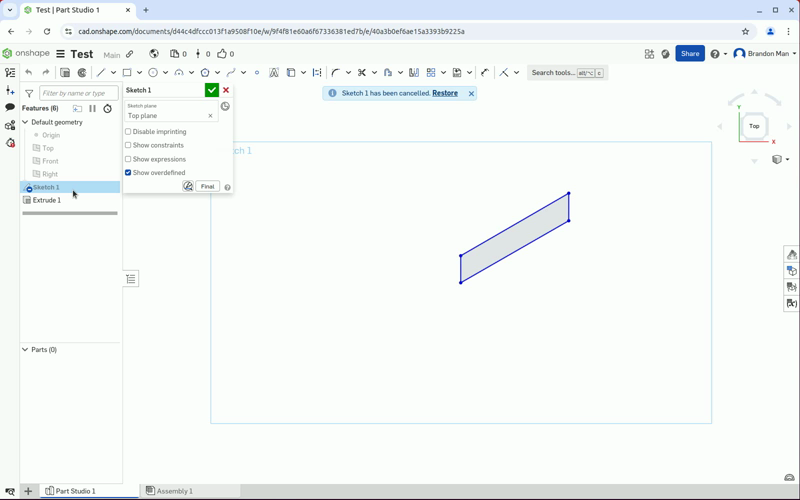
mouse_move(229, 92)
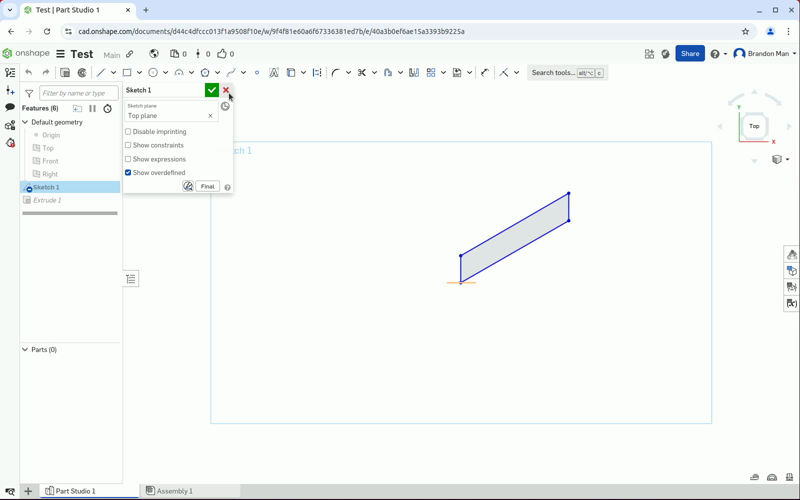
click(229, 92)
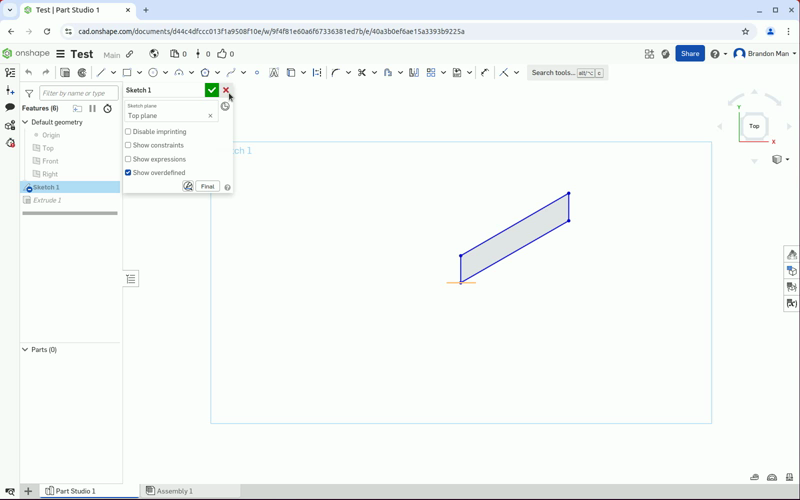
key(shift+s)
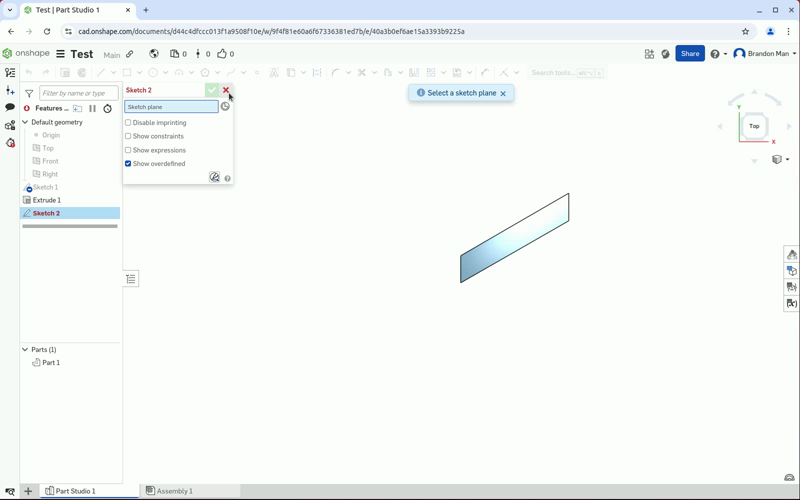
mouse_move(73, 150)
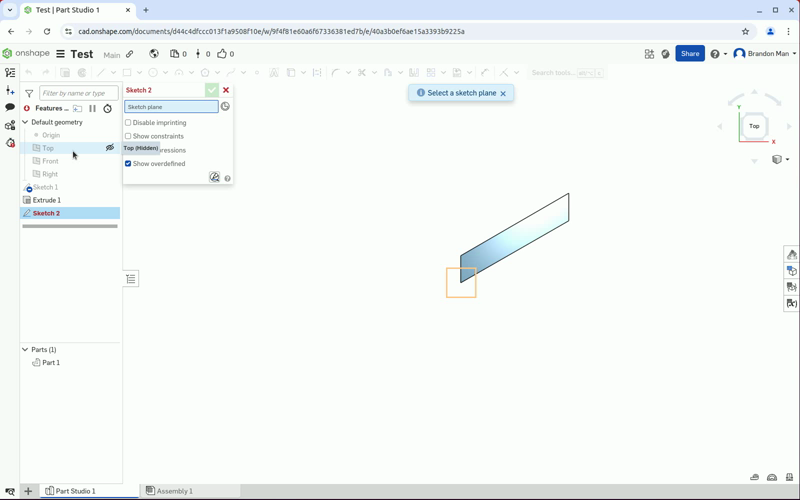
click(73, 150)
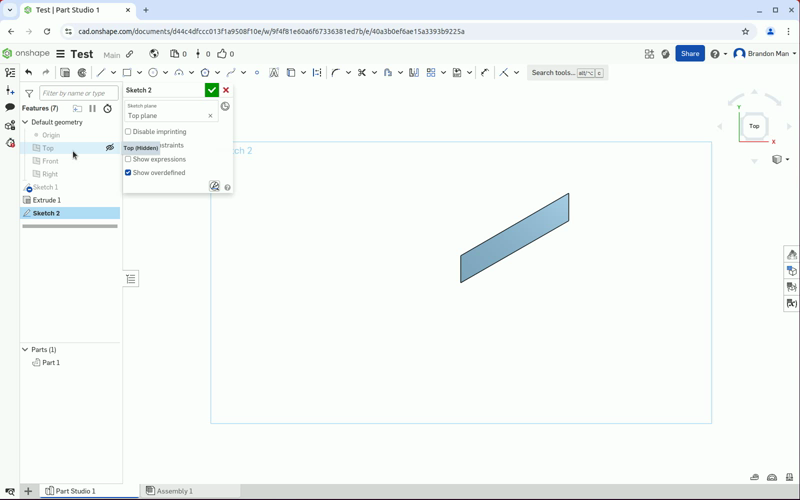
mouse_move(73, 352)
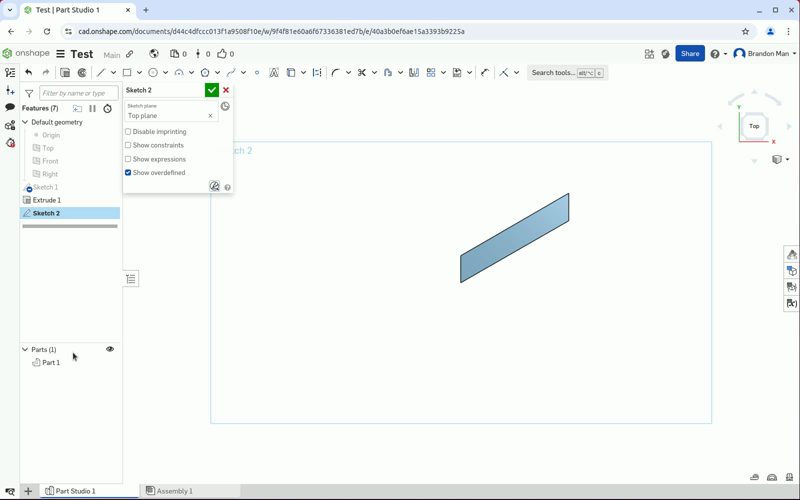
key(y)
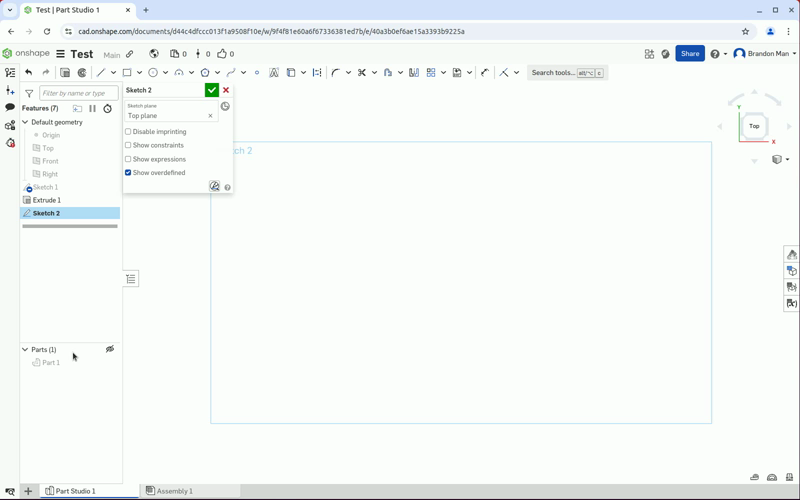
key(l)
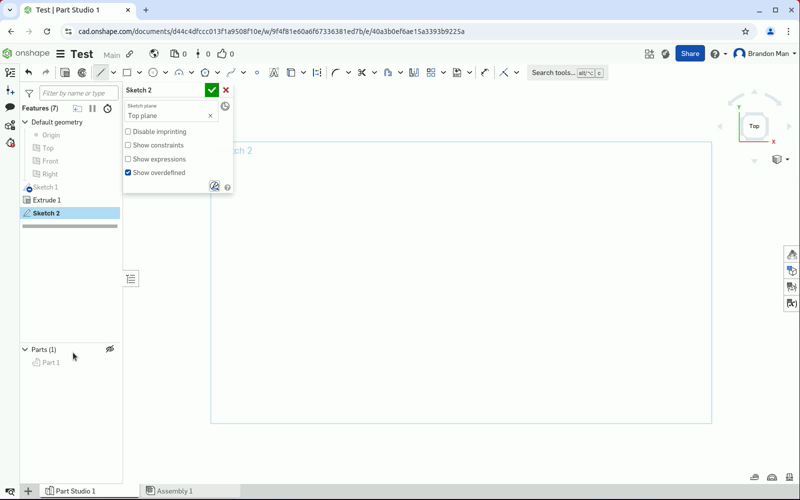
key_down(shift)
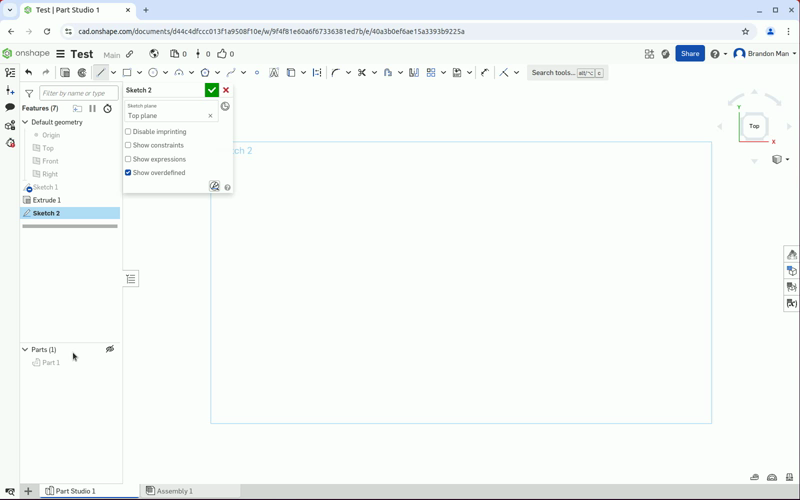
mouse_move(568, 220)
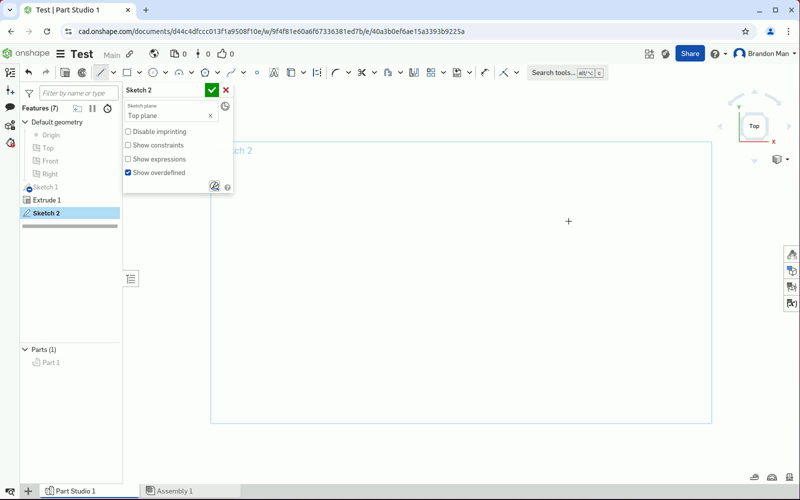
click(568, 220)
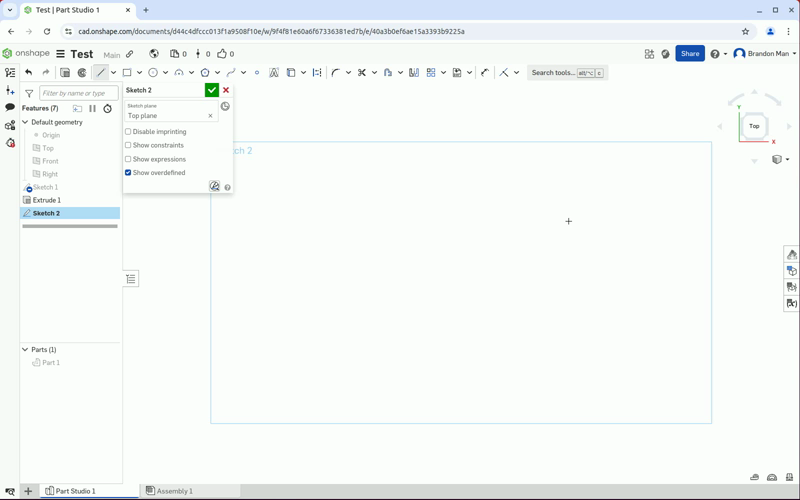
key_up(shift)
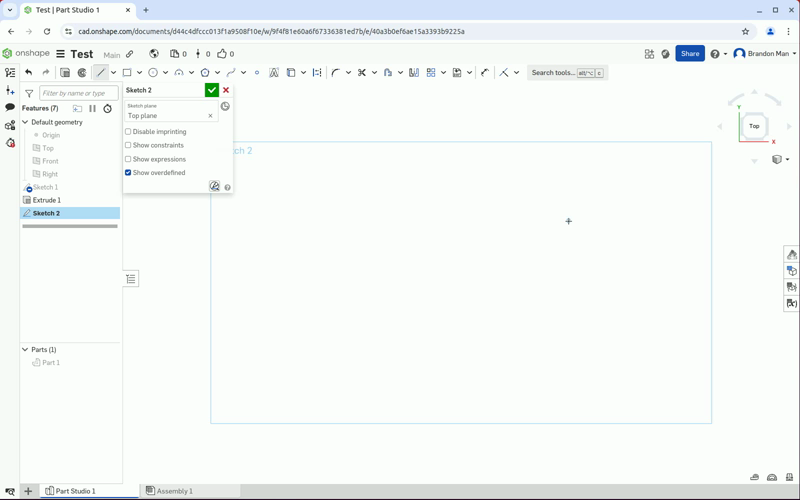
key_down(shift)
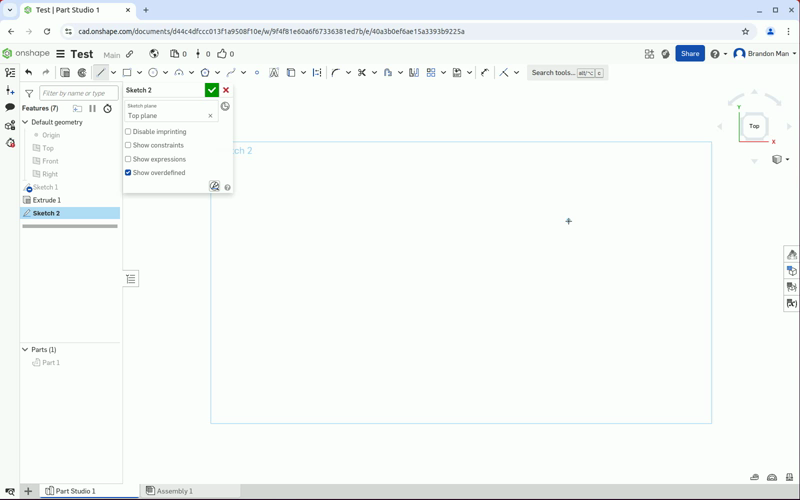
mouse_move(589, 220)
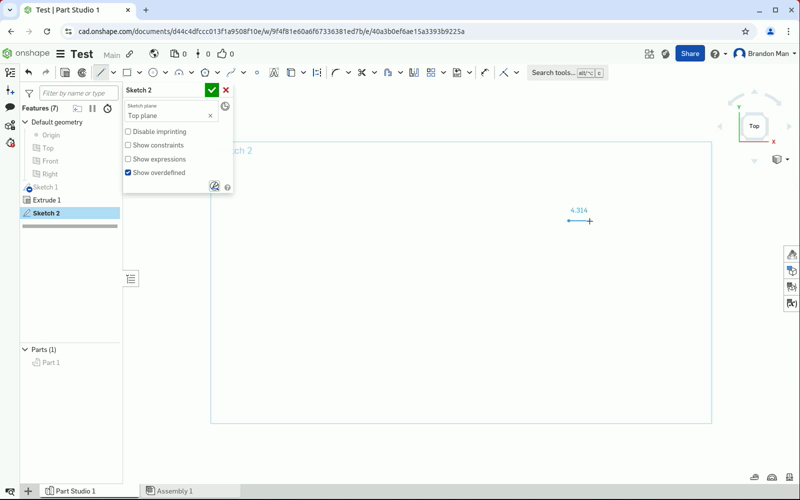
mouse_move(573, 217)
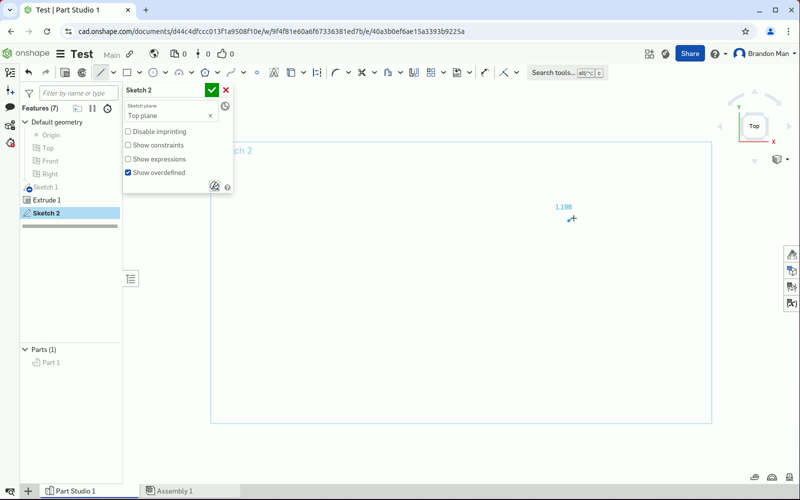
scroll(6)
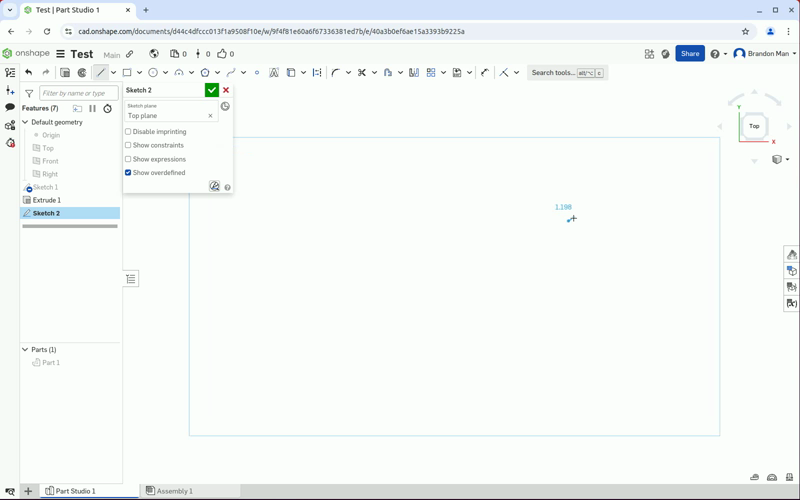
scroll(6)
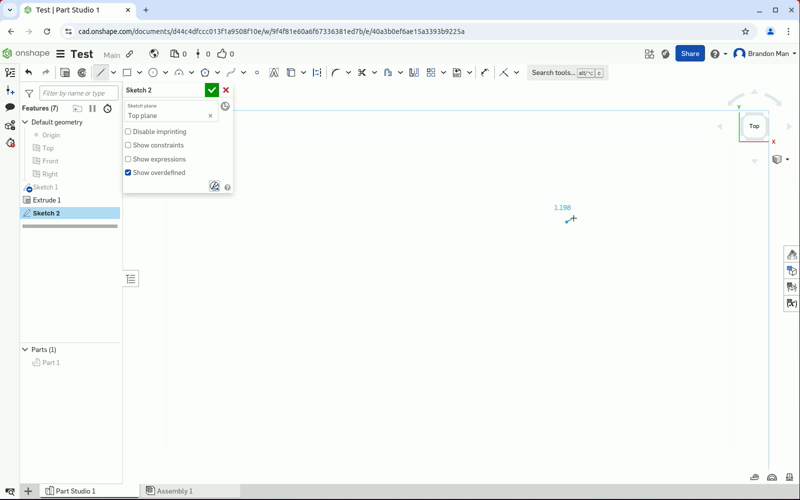
scroll(6)
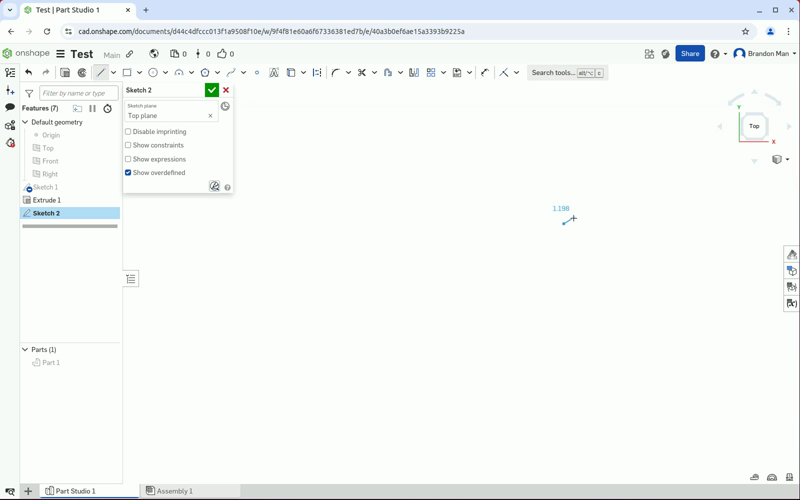
scroll(6)
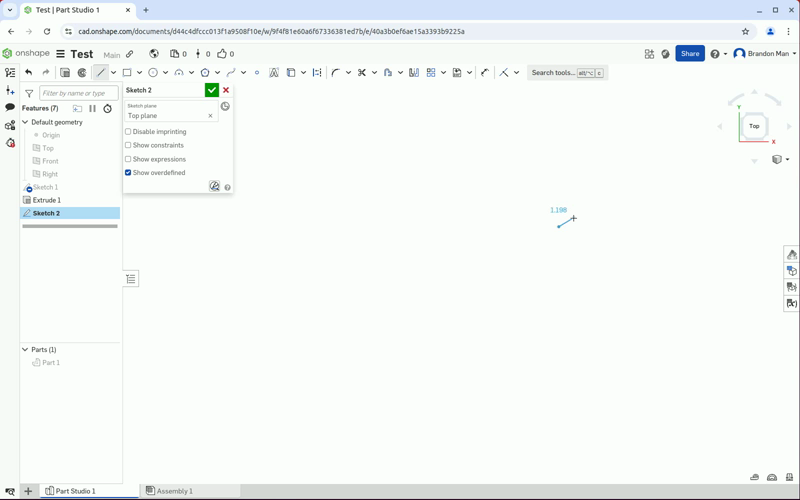
scroll(6)
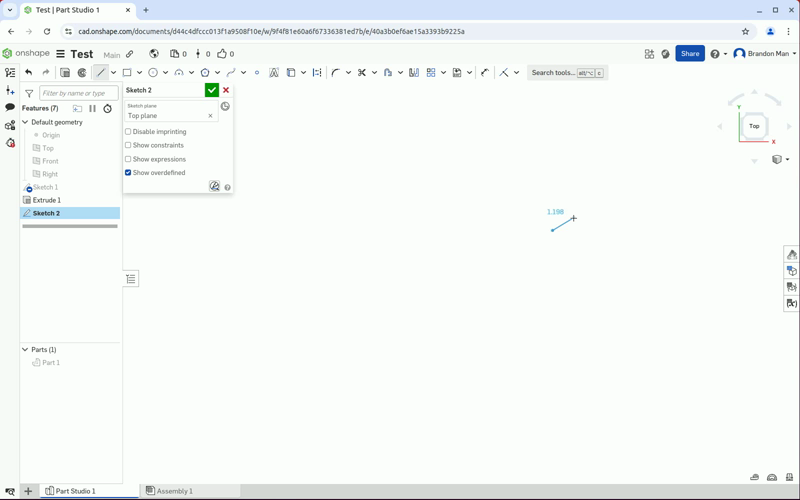
scroll(6)
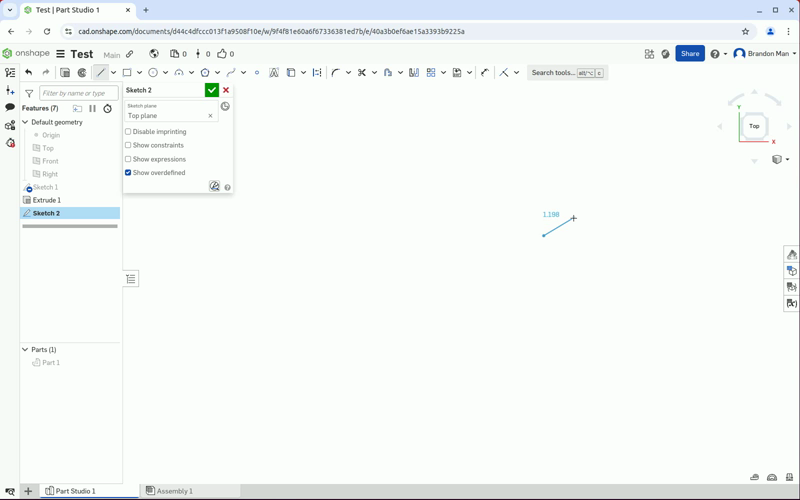
scroll(6)
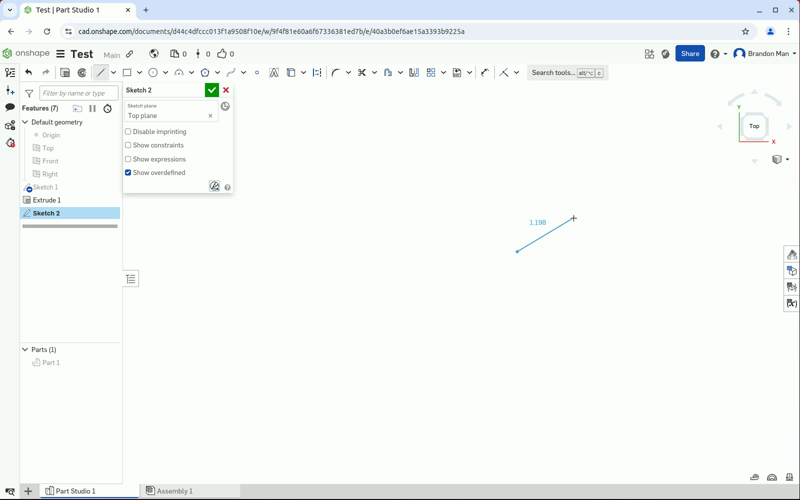
click(573, 217)
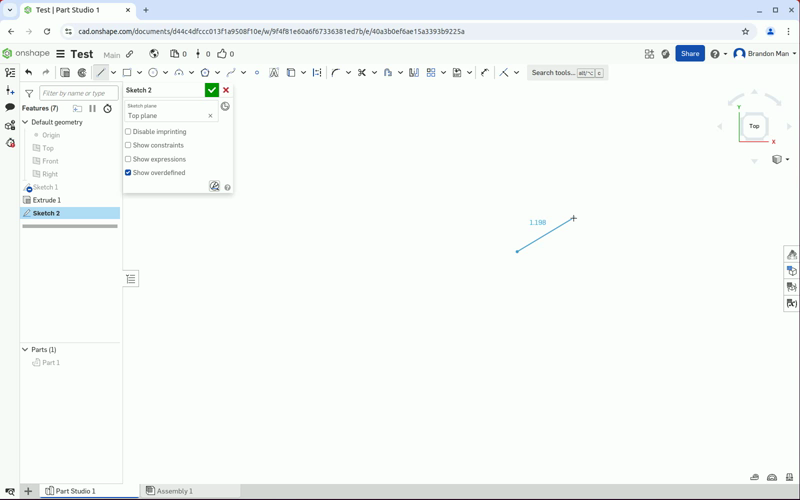
scroll(-6)
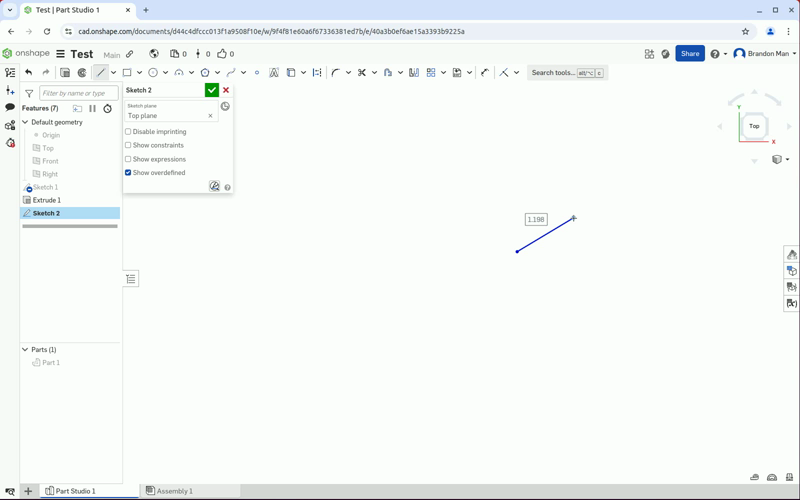
scroll(-6)
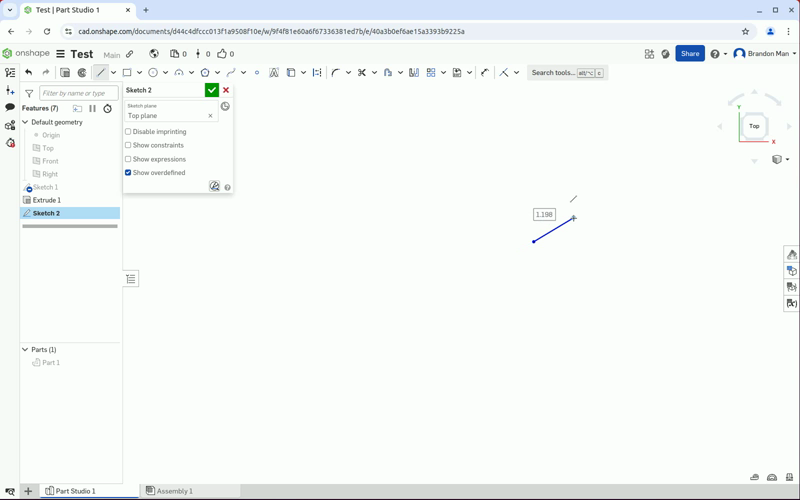
scroll(-6)
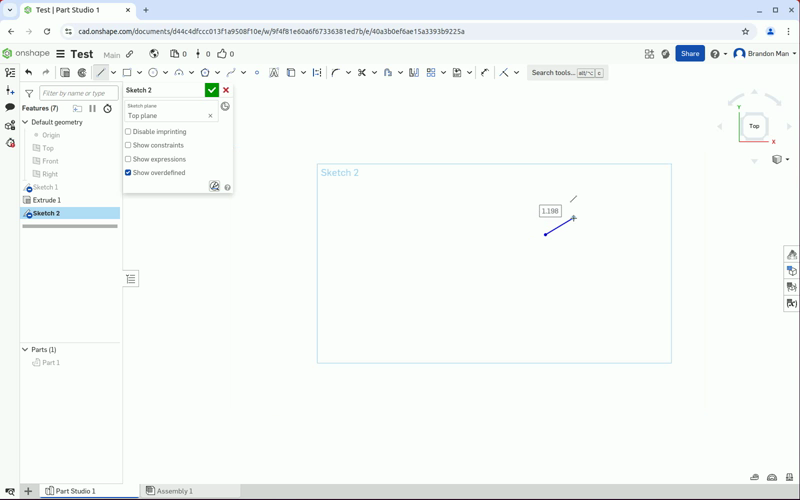
scroll(-6)
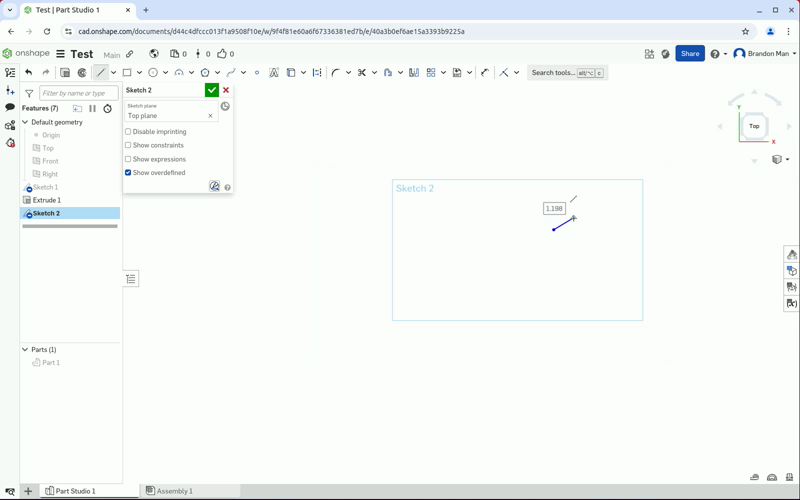
scroll(-6)
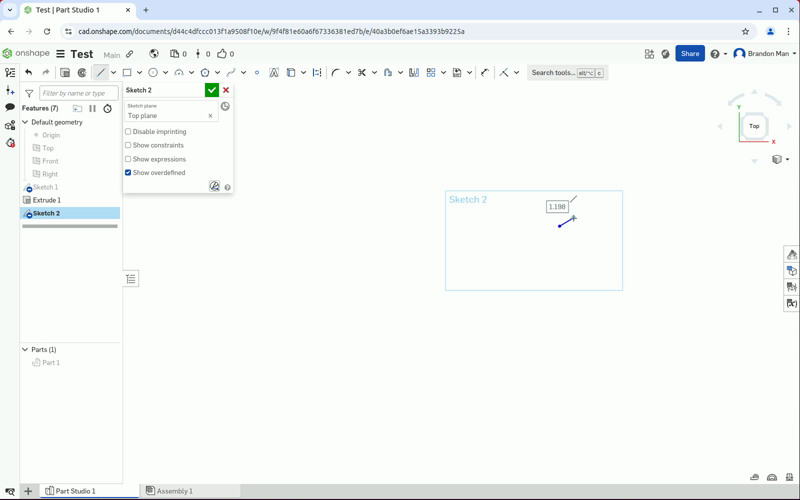
scroll(-6)
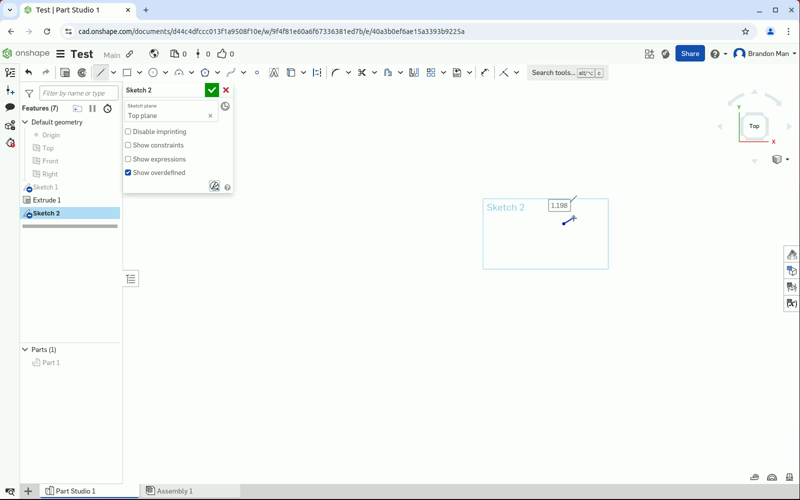
scroll(-6)
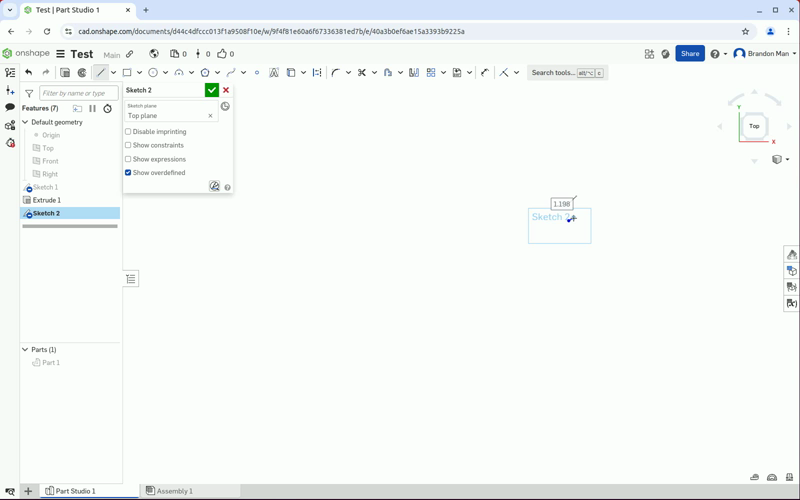
key_up(shift)
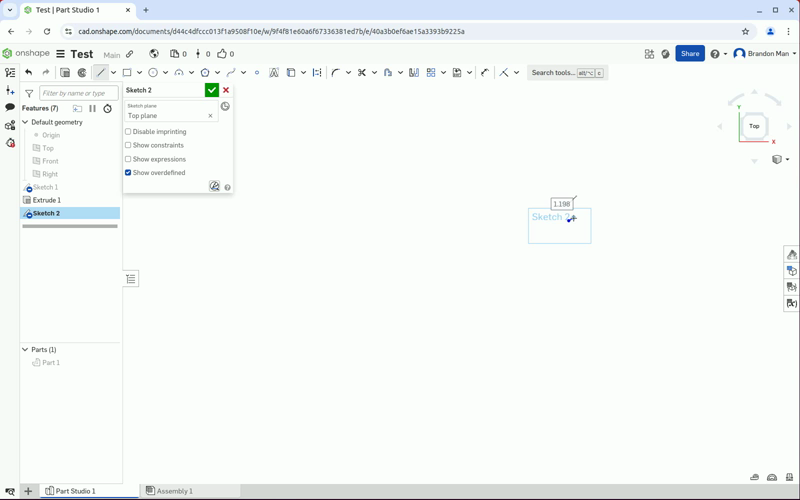
key_down(shift)
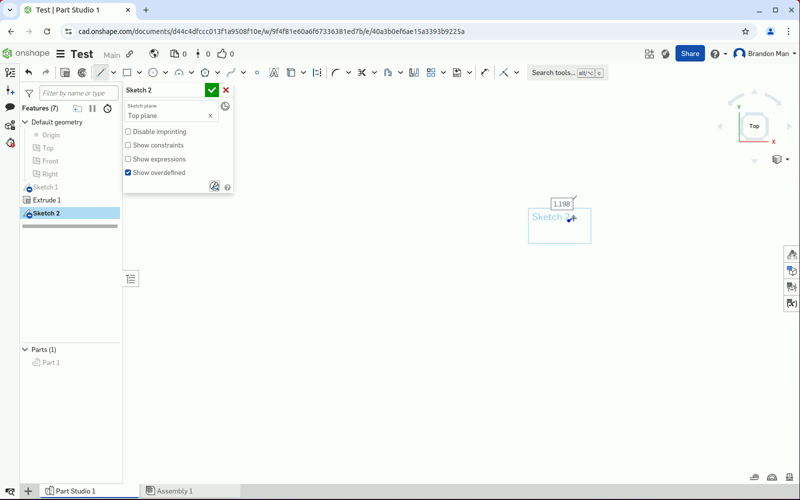
mouse_move(589, 217)
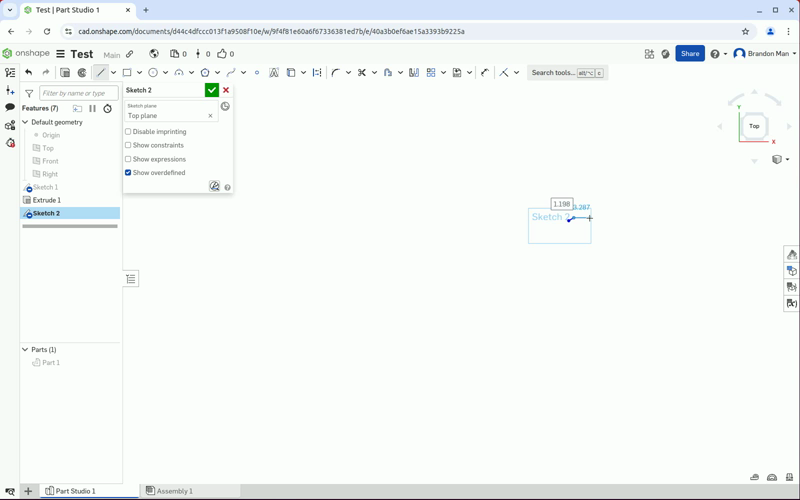
mouse_move(573, 189)
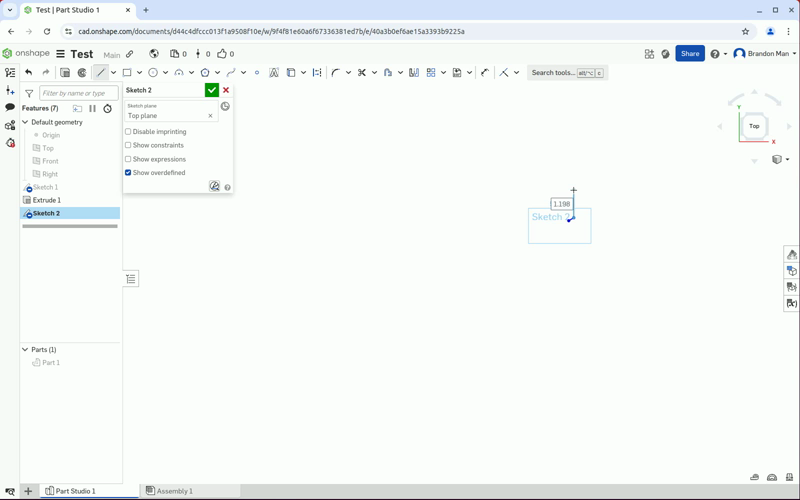
click(573, 189)
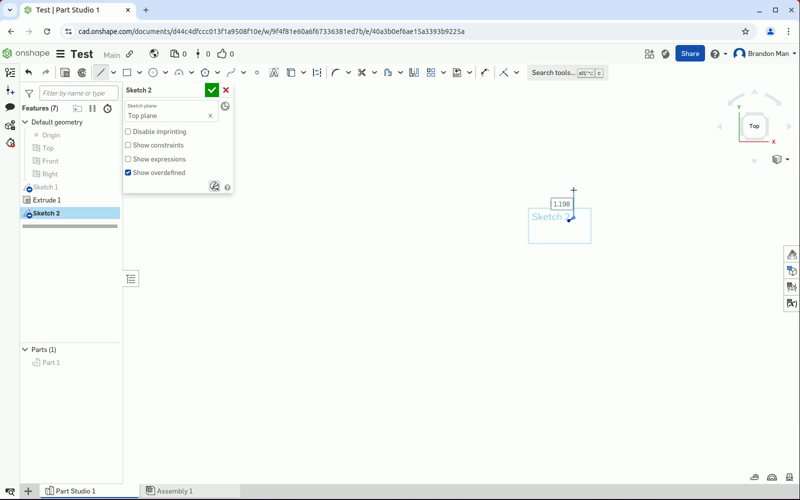
key_up(shift)
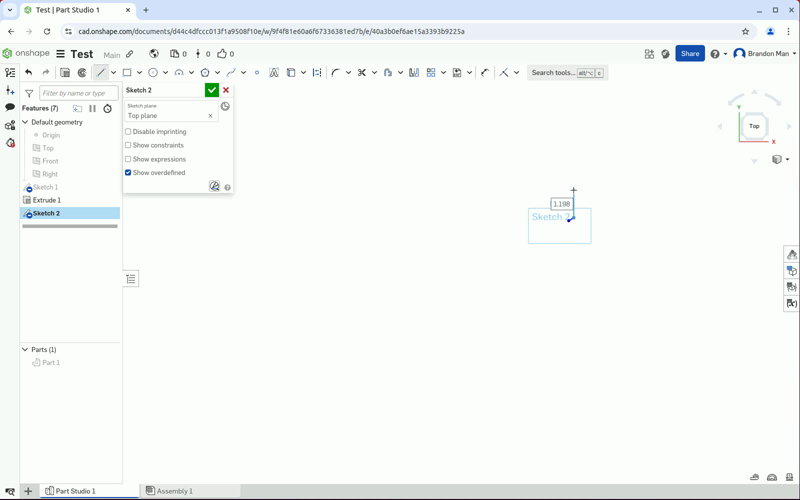
key_down(shift)
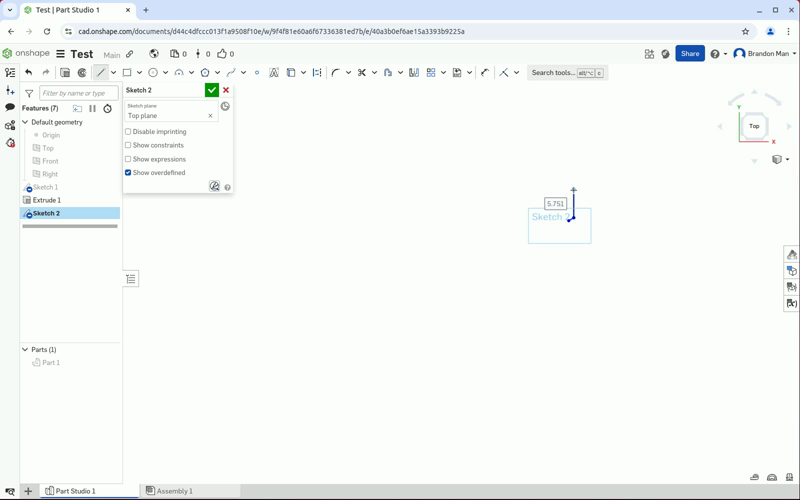
mouse_move(589, 189)
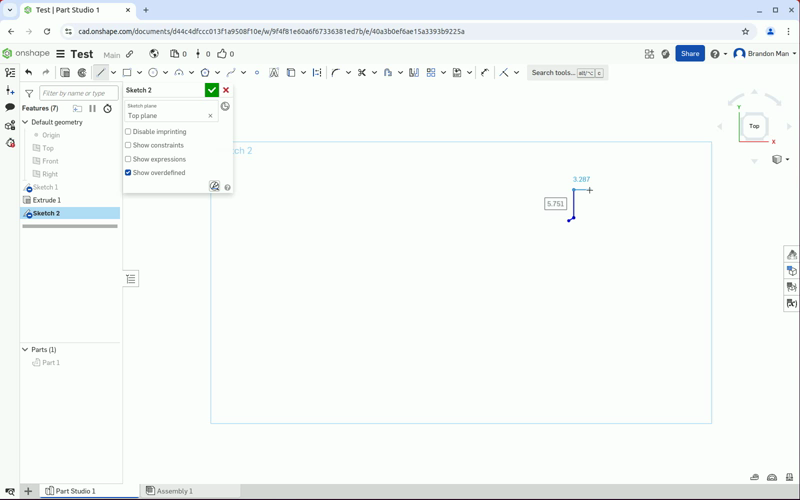
mouse_move(568, 192)
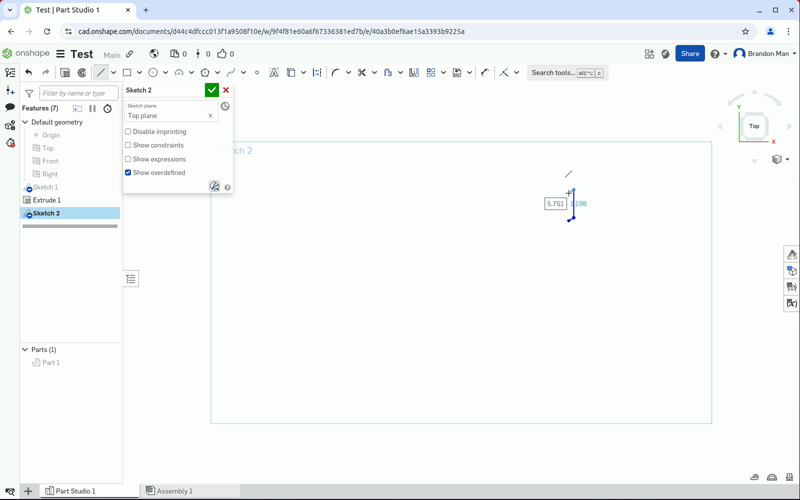
scroll(6)
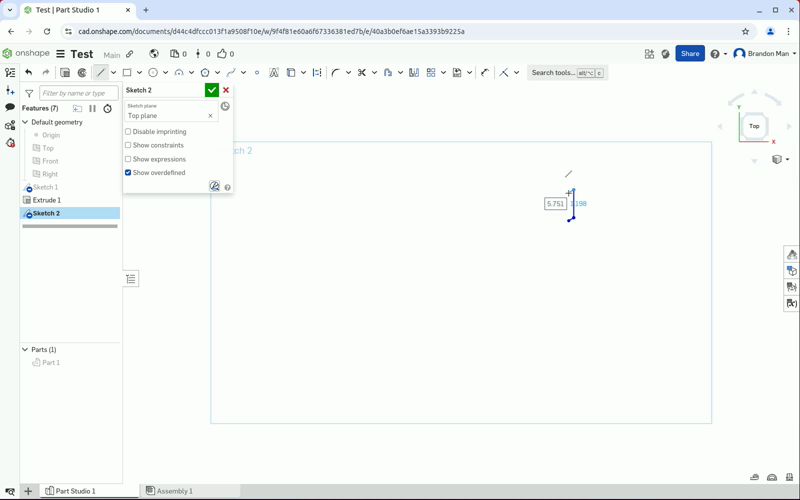
scroll(6)
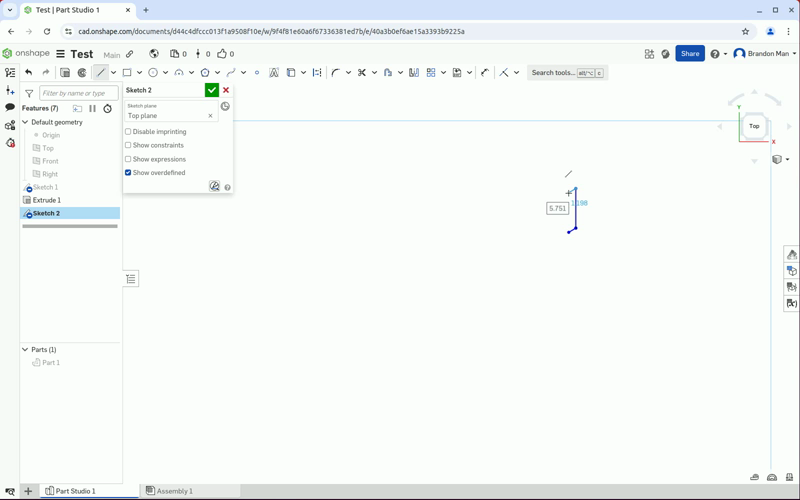
scroll(6)
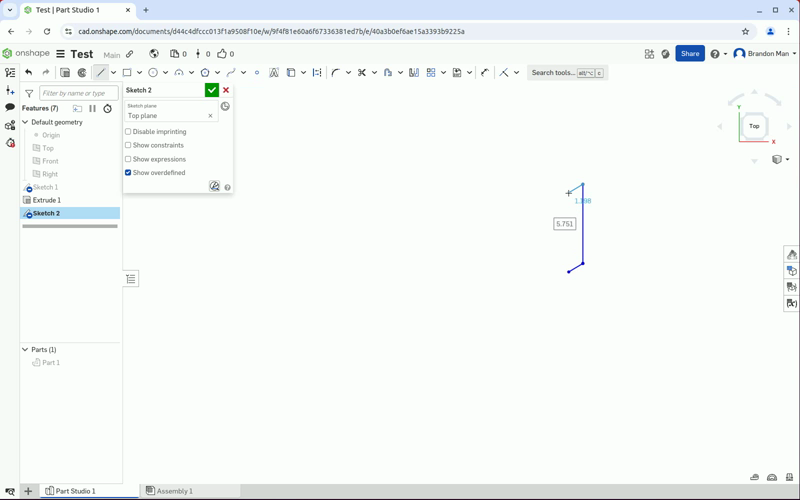
scroll(6)
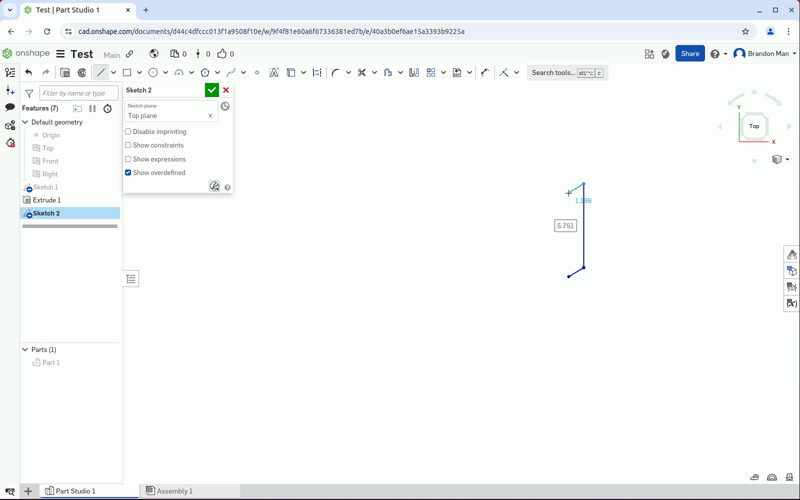
scroll(6)
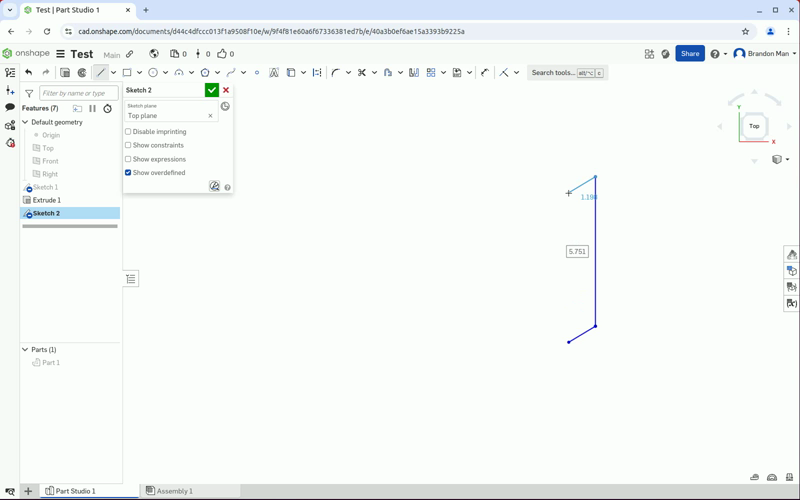
scroll(6)
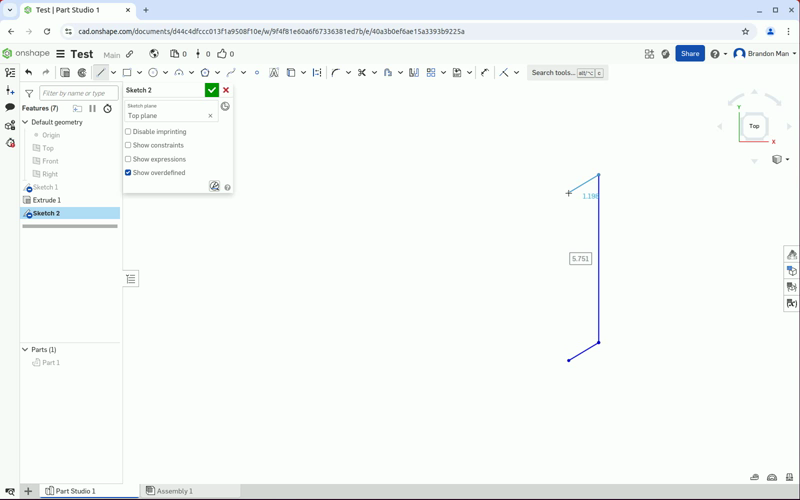
scroll(6)
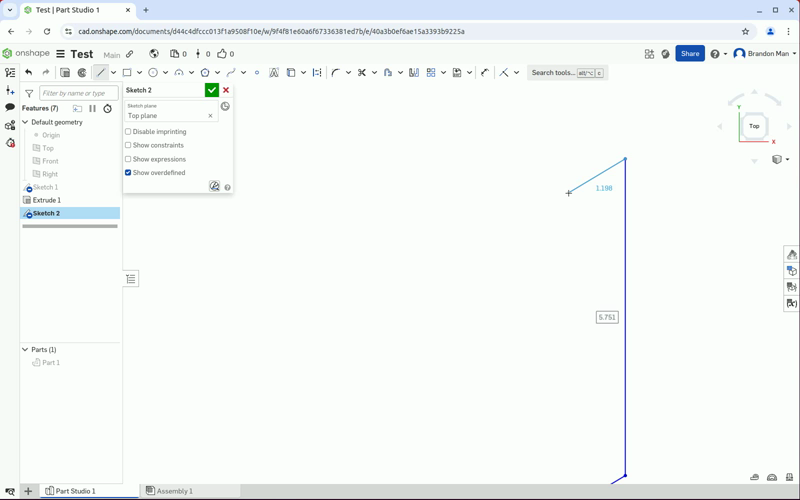
click(568, 192)
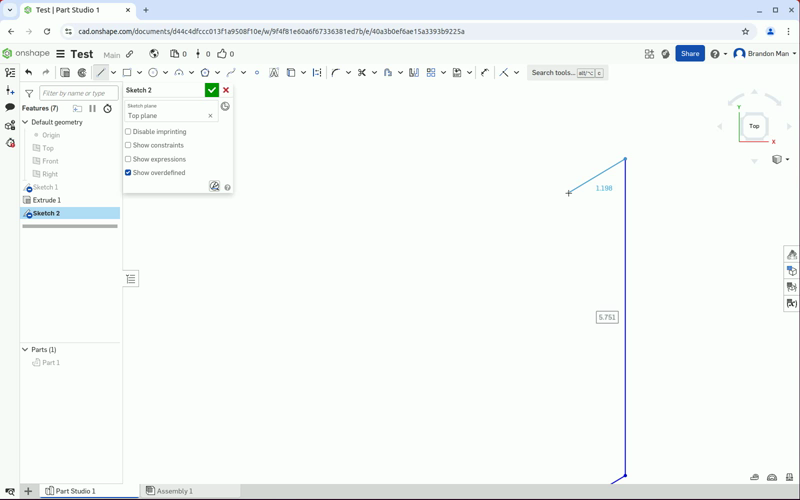
scroll(-6)
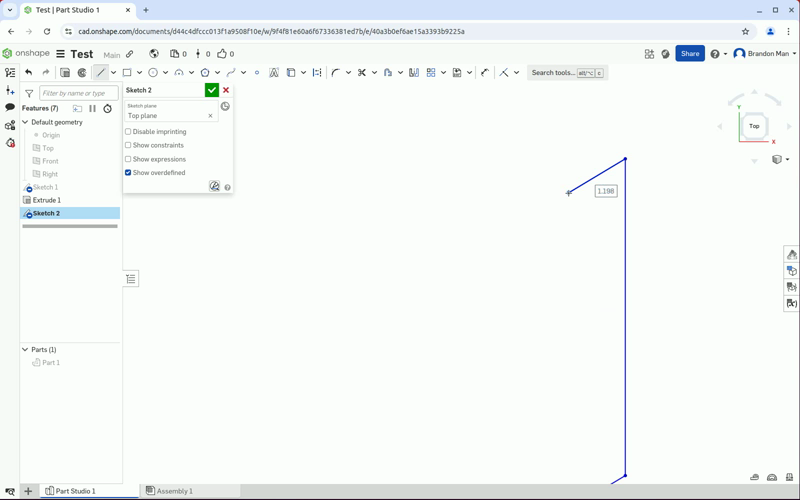
scroll(-6)
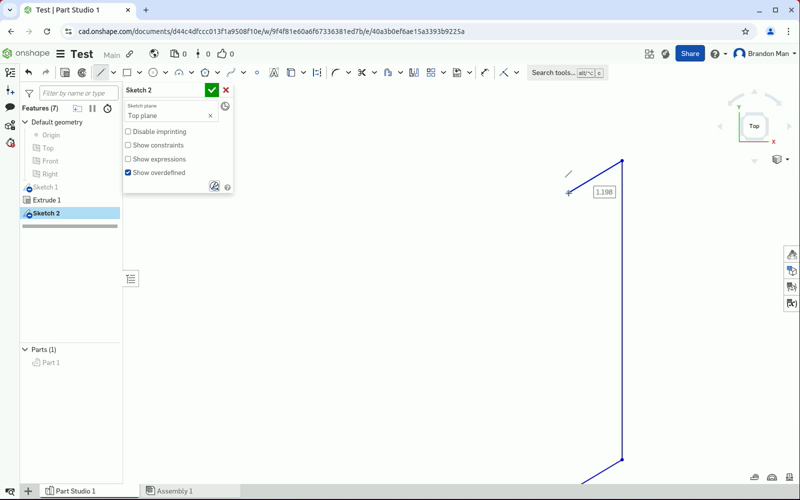
scroll(-6)
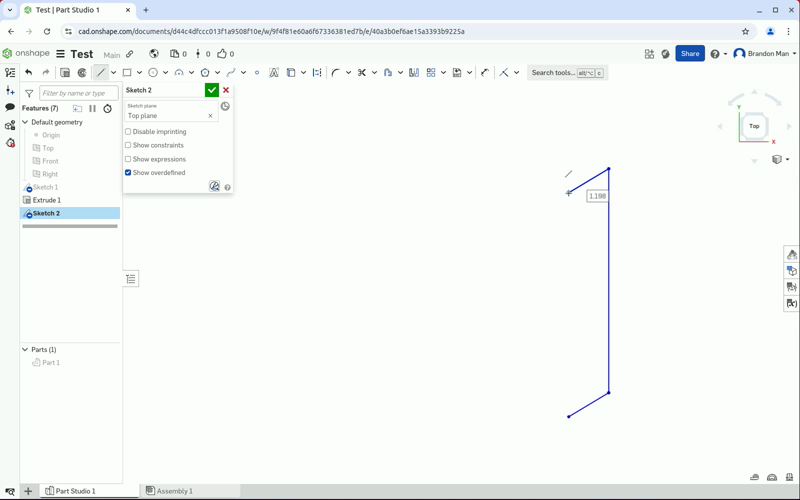
scroll(-6)
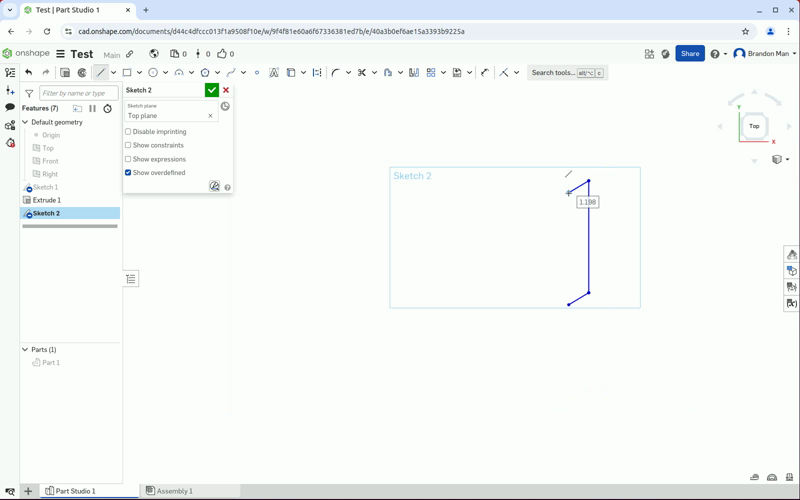
scroll(-6)
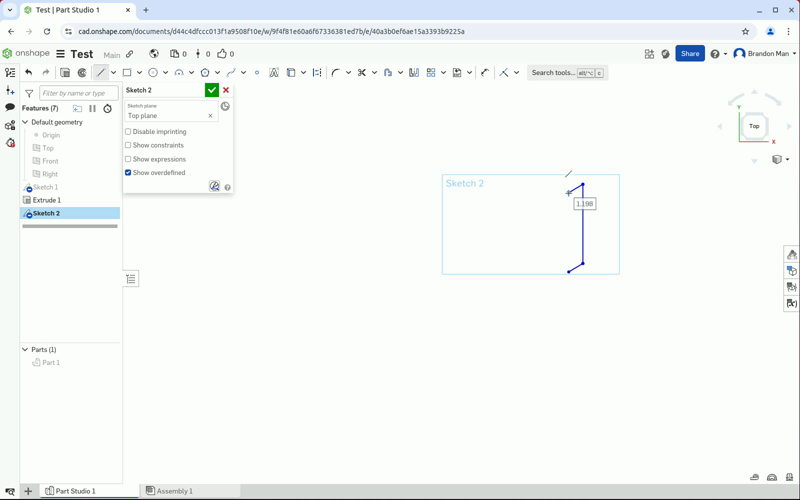
scroll(-6)
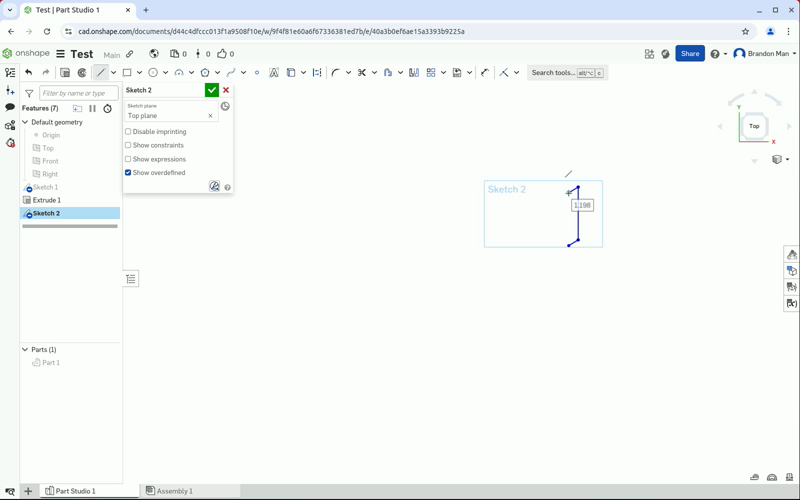
scroll(-6)
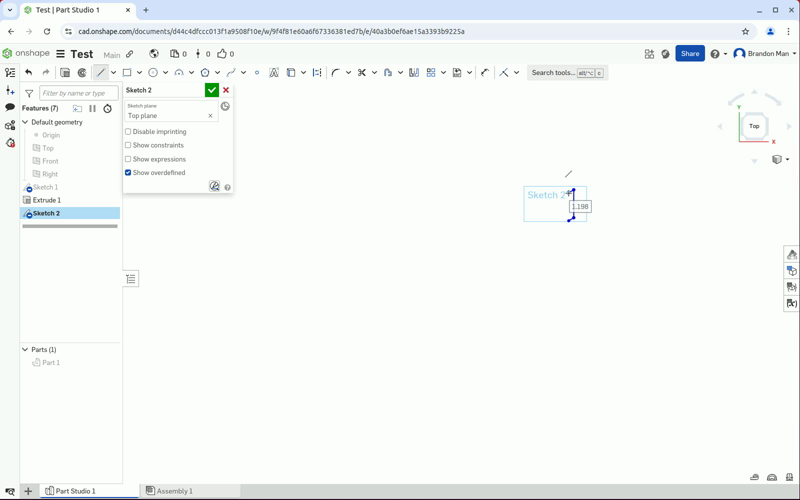
key_up(shift)
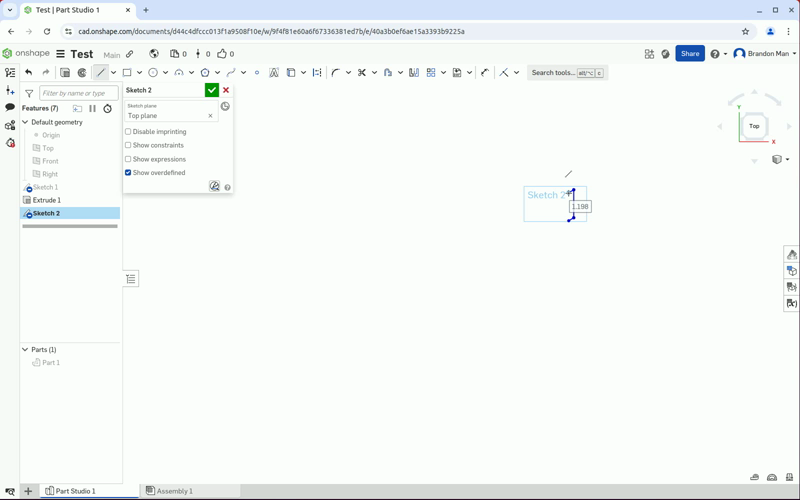
mouse_move(589, 192)
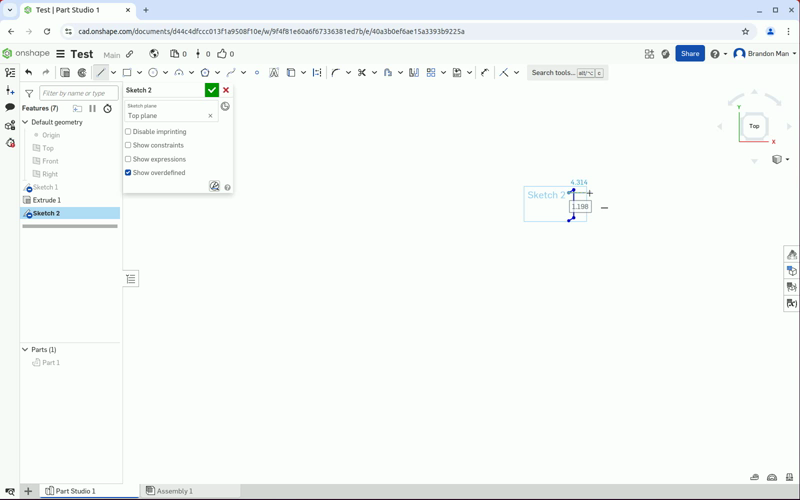
key_down(shift)
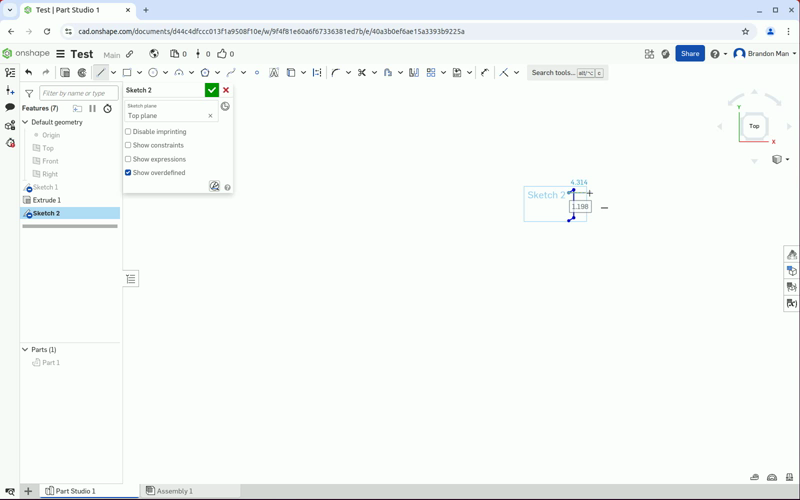
mouse_move(568, 220)
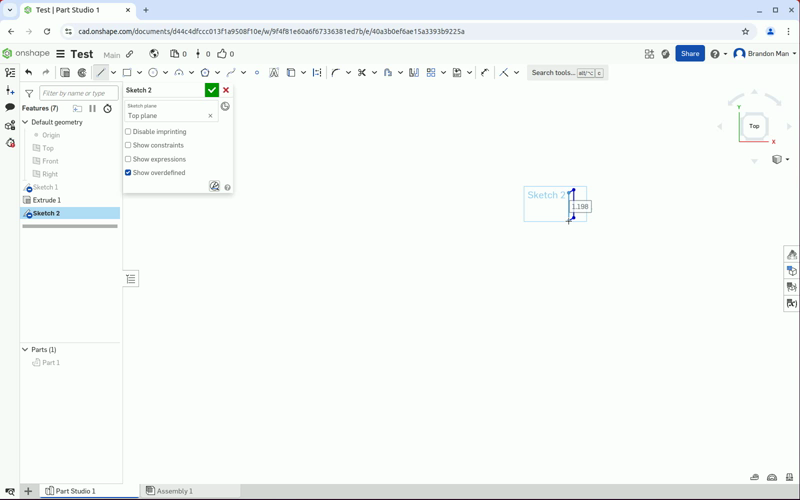
key_up(shift)
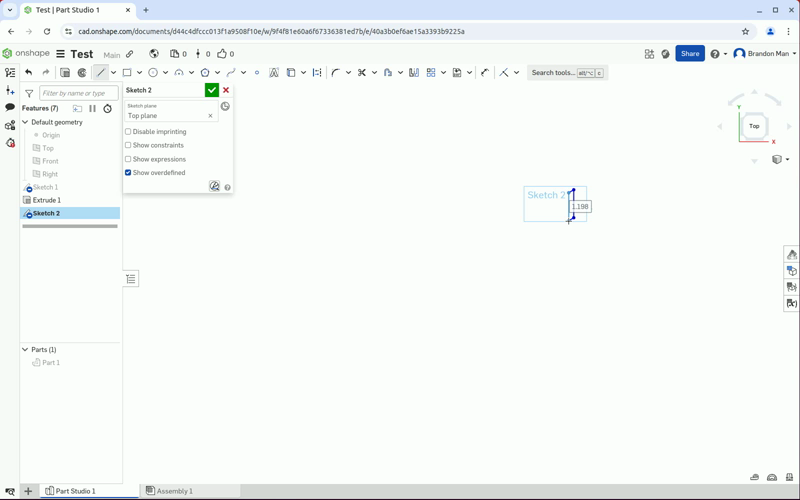
click(568, 220)
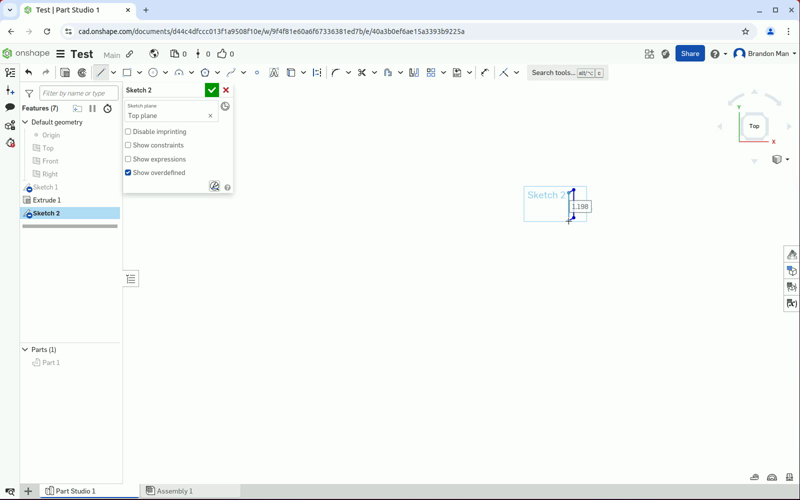
key(esc)
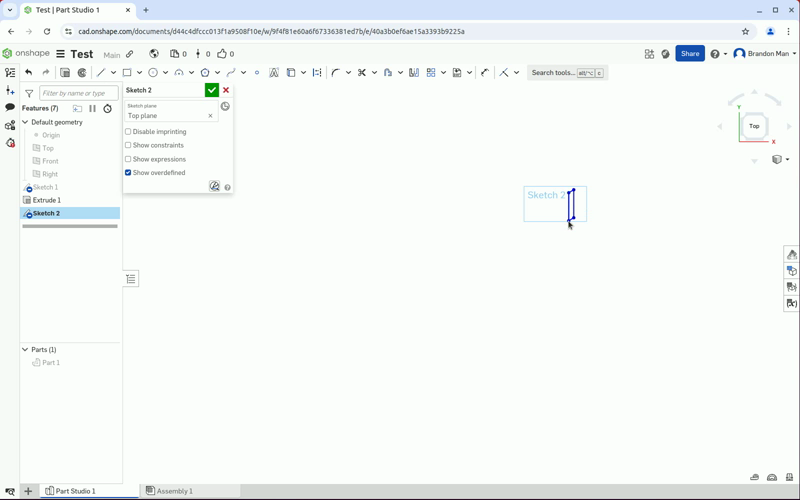
mouse_move(571, 206)
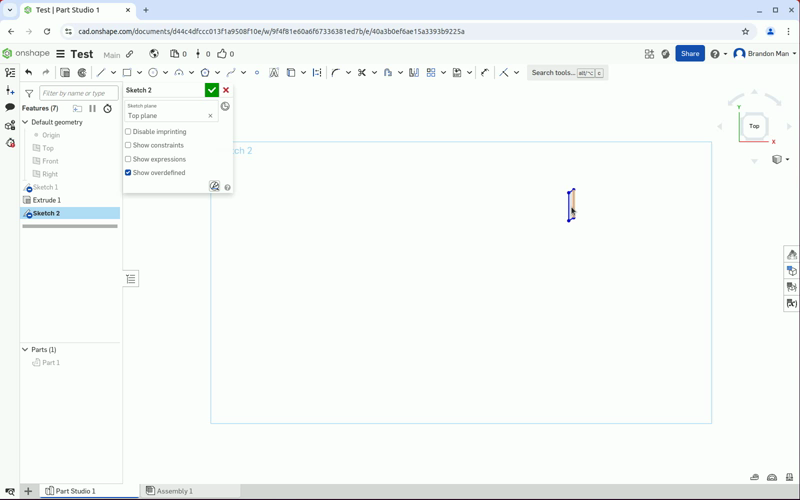
scroll(6)
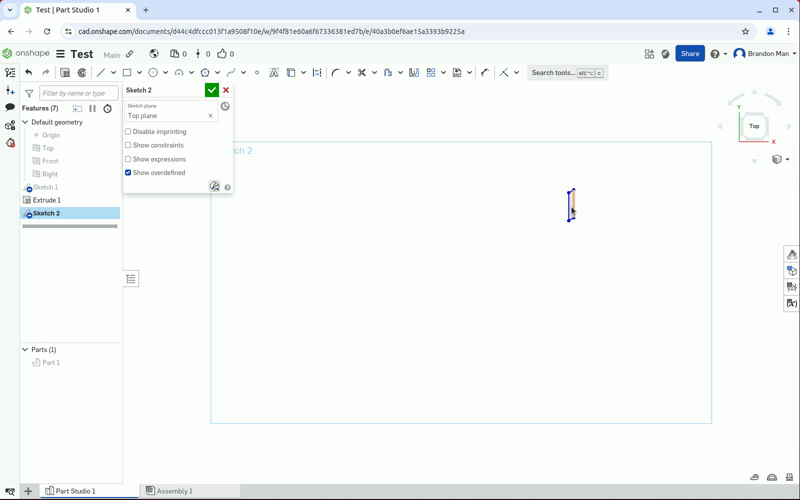
scroll(6)
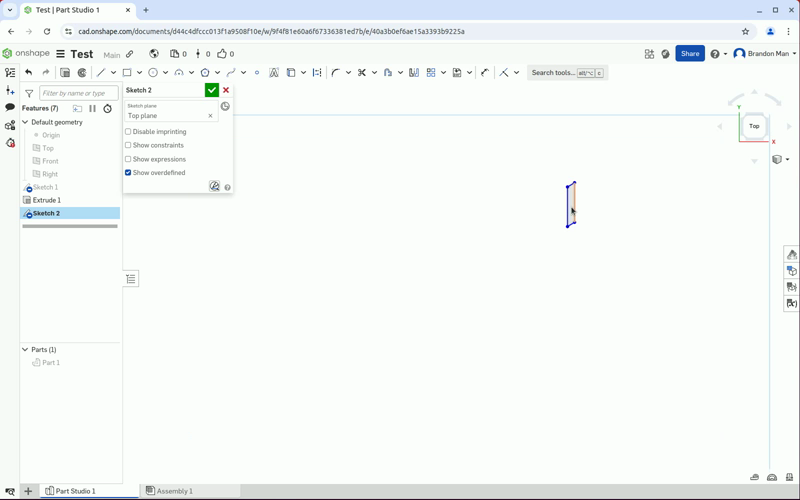
scroll(6)
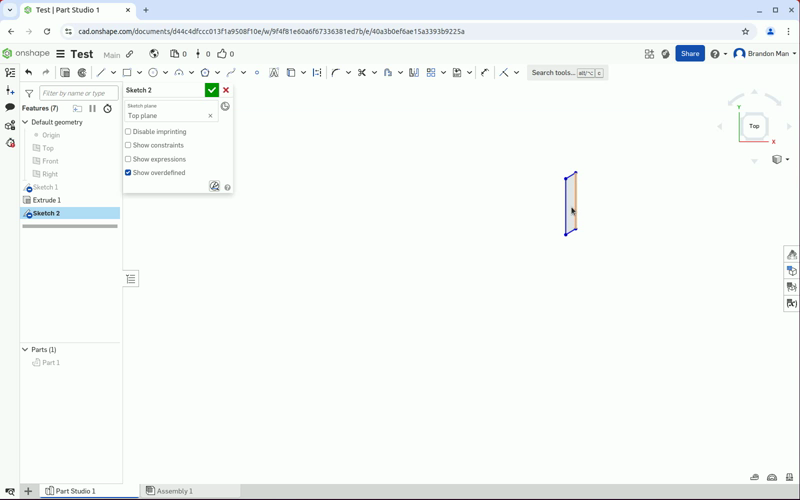
scroll(6)
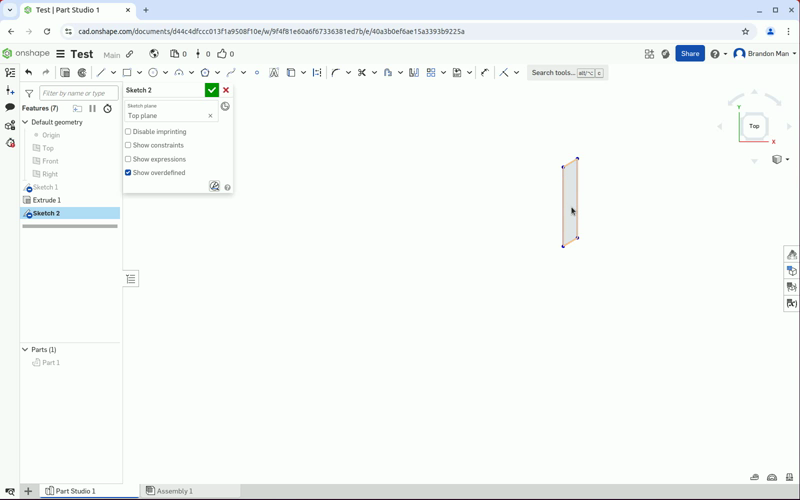
scroll(6)
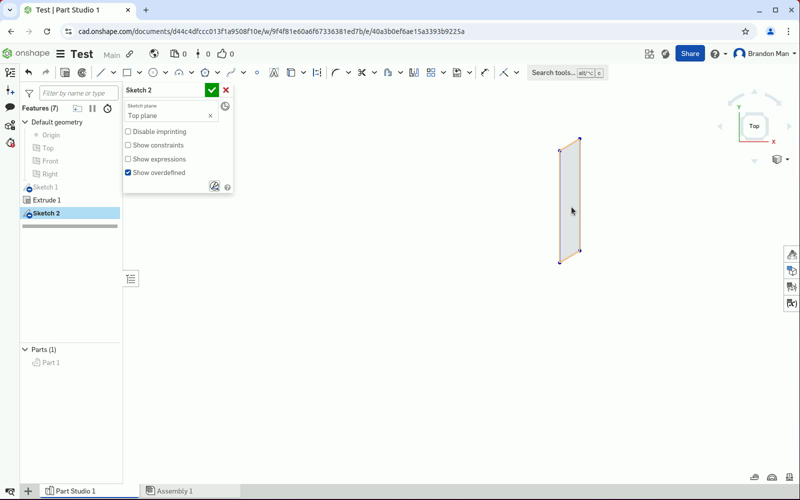
scroll(6)
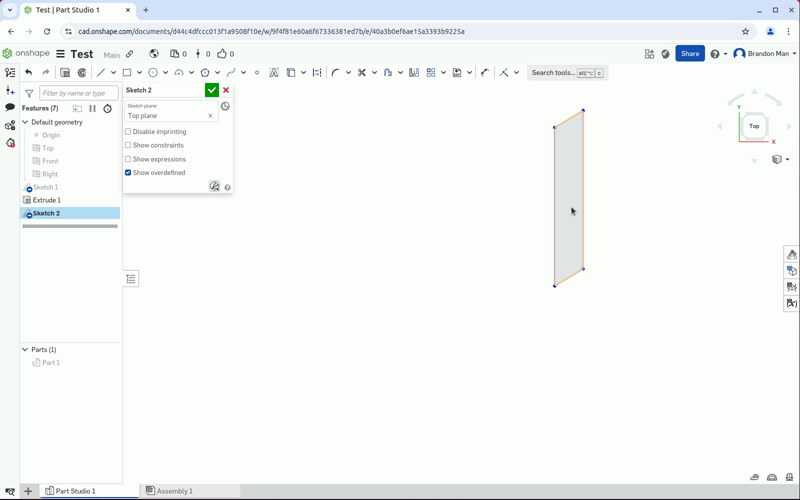
scroll(6)
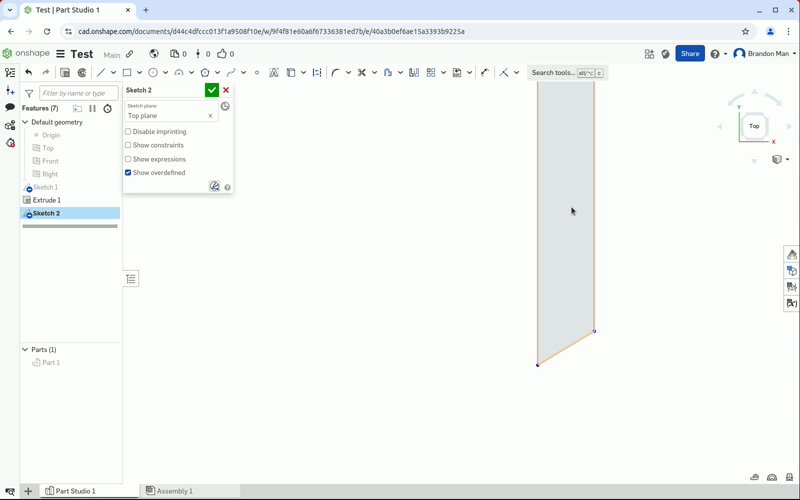
click(571, 206)
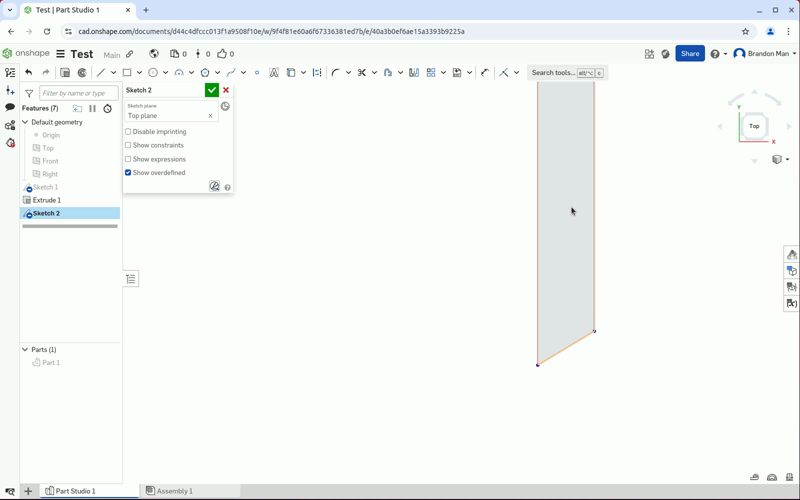
scroll(-6)
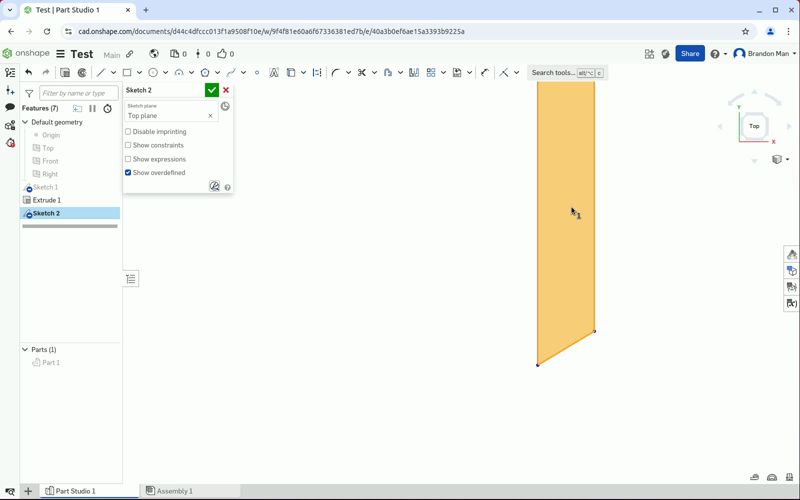
scroll(-6)
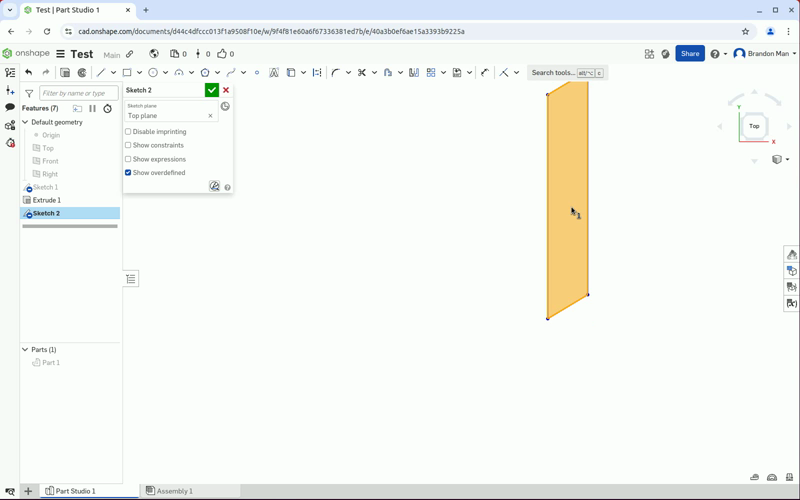
scroll(-6)
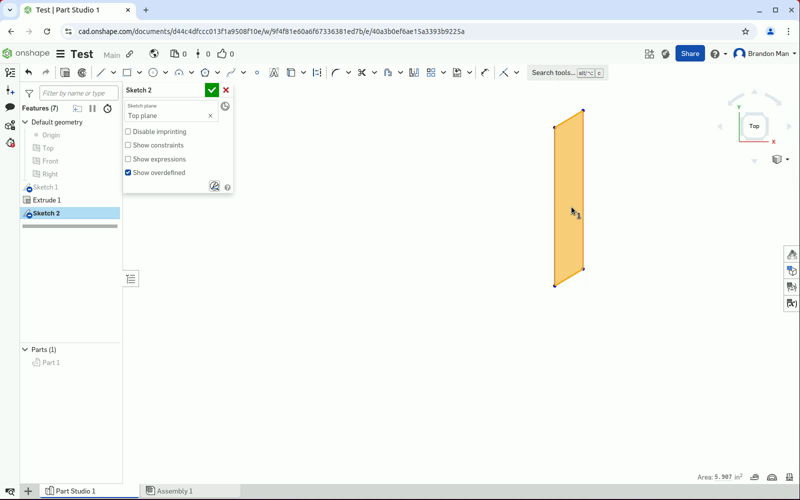
scroll(-6)
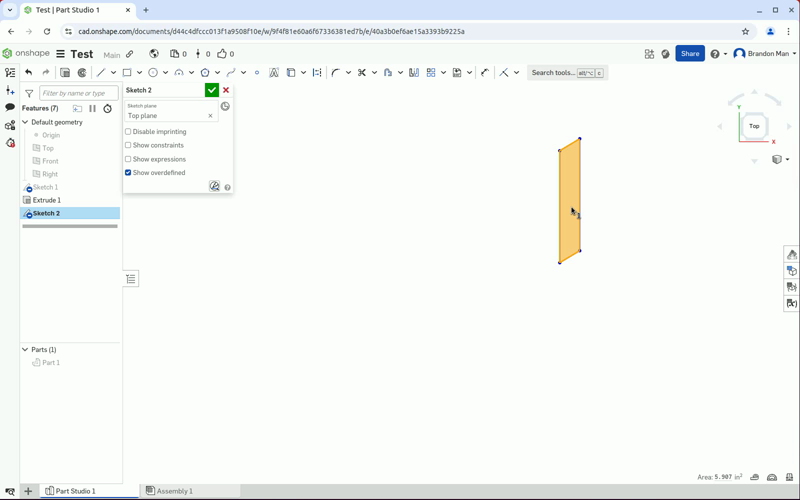
scroll(-6)
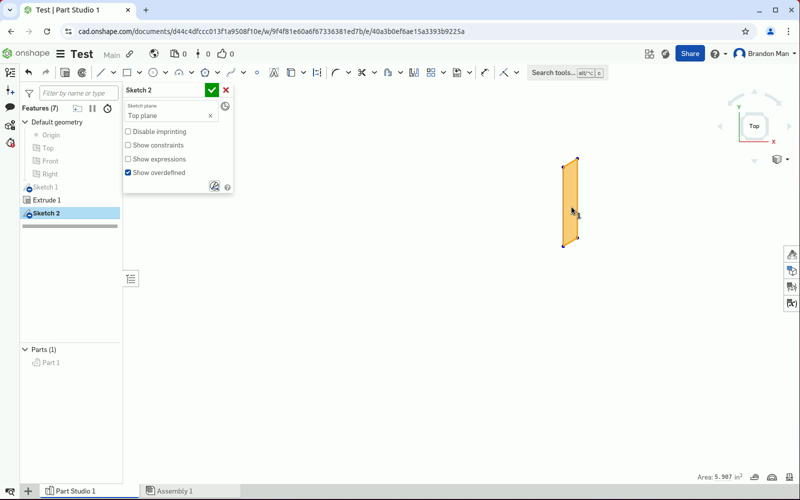
scroll(-6)
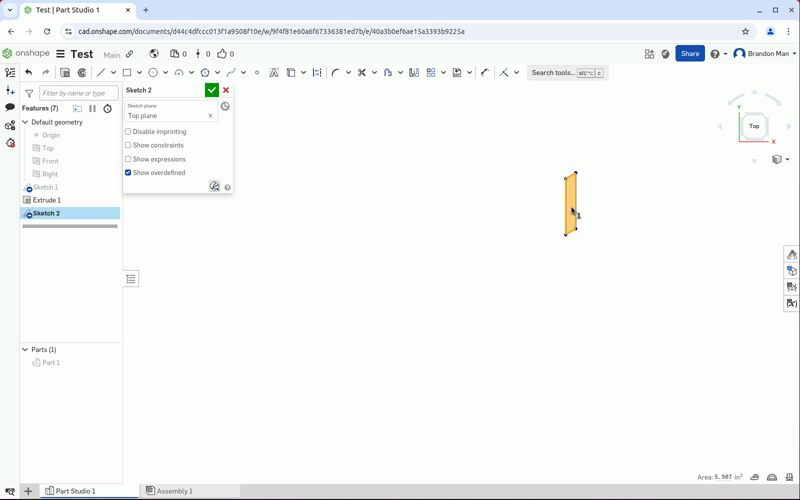
scroll(-6)
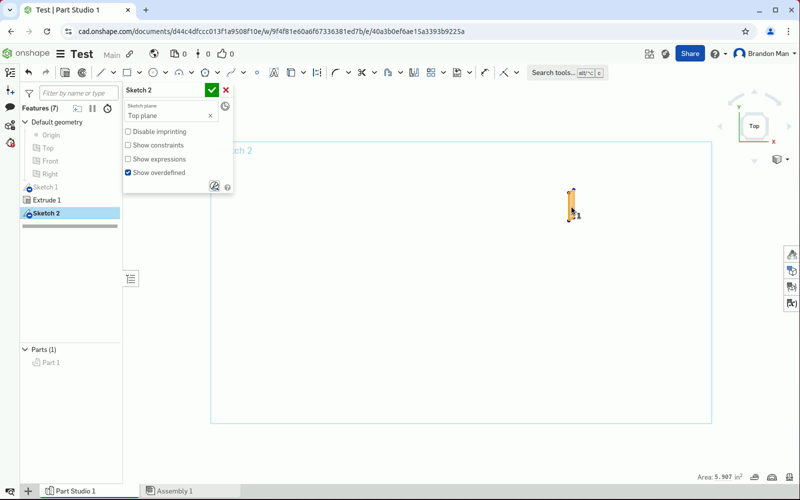
mouse_move(73, 352)
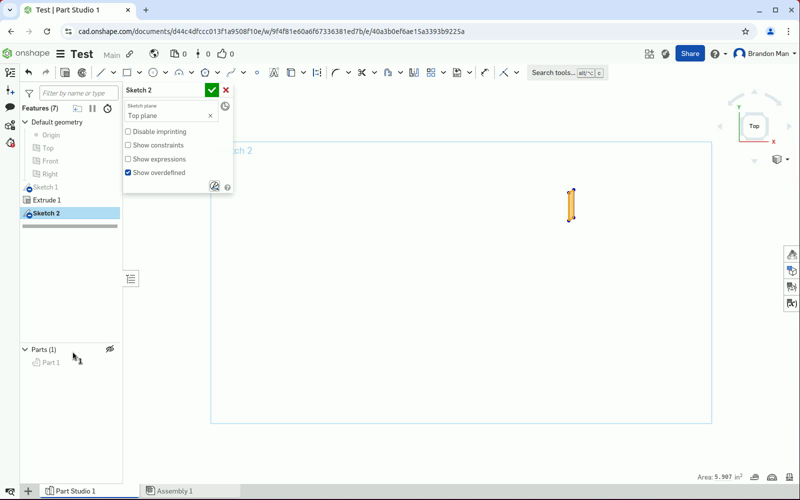
key(shift+y)
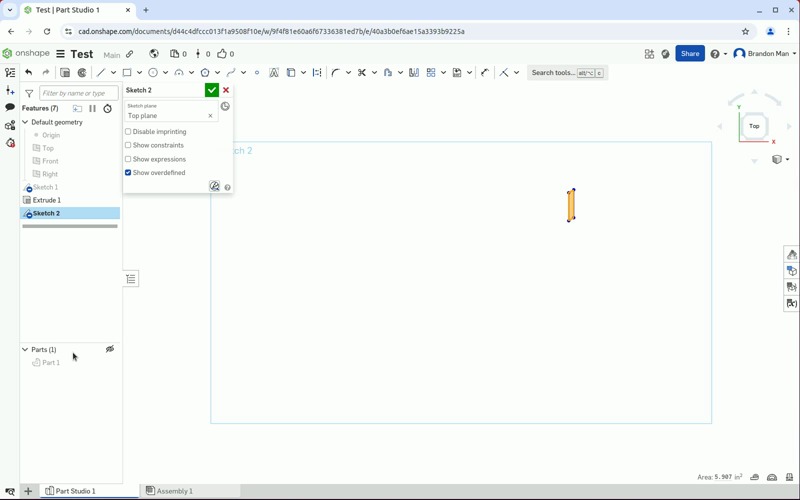
key(shift+e)
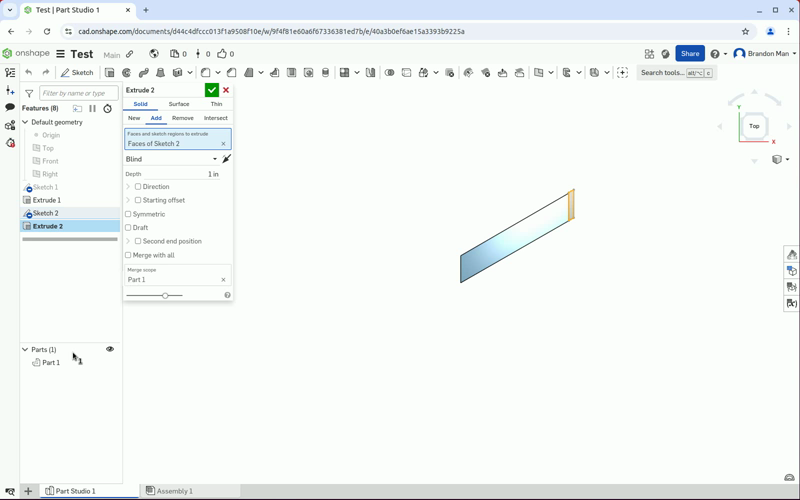
mouse_move(143, 106)
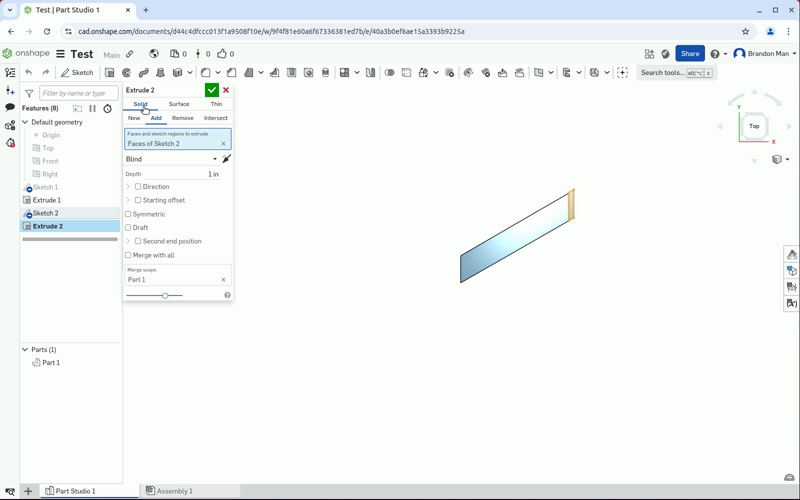
click(143, 106)
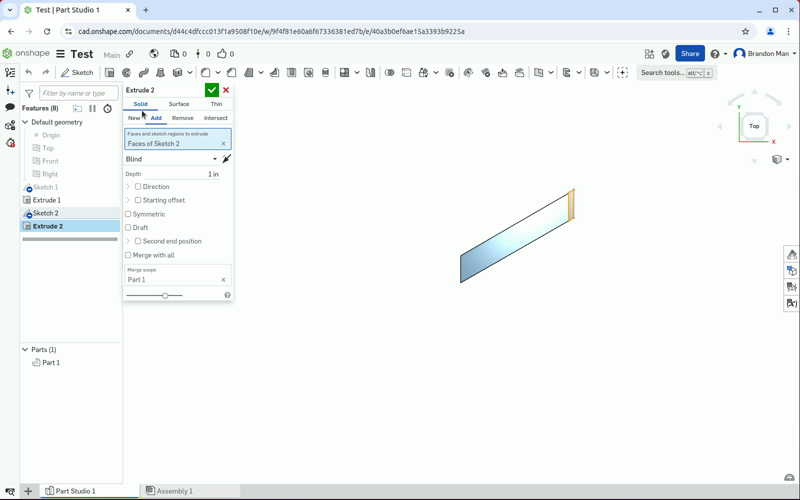
mouse_move(137, 120)
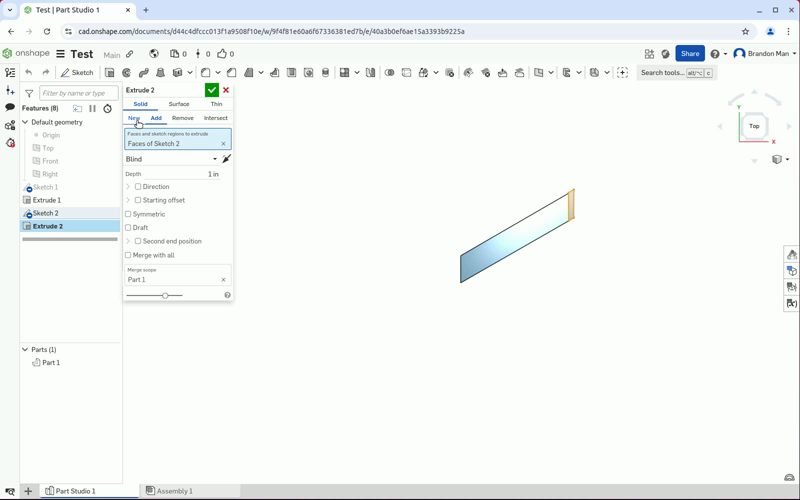
click(137, 120)
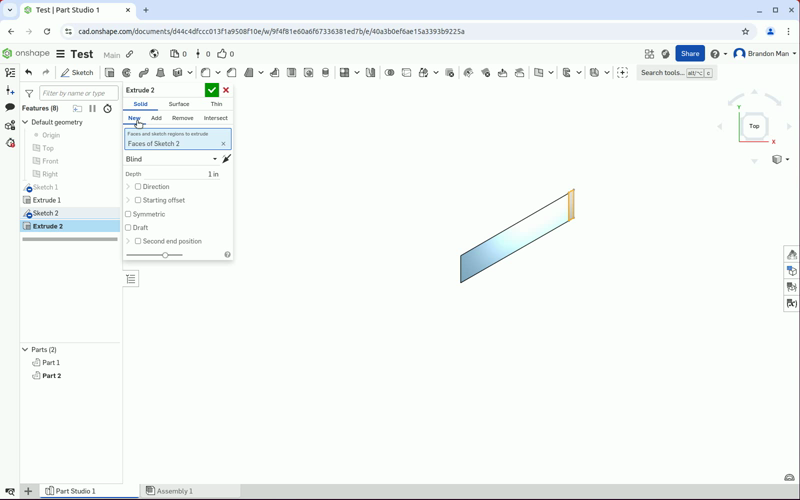
key(tab, 4)
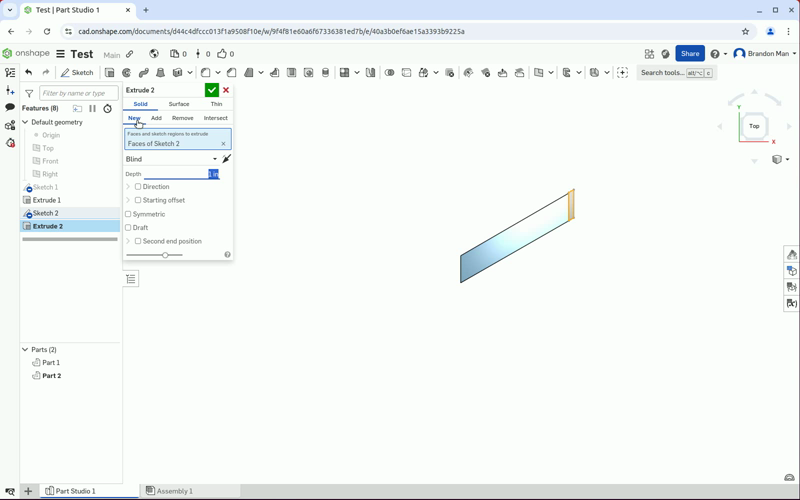
text(0.963)
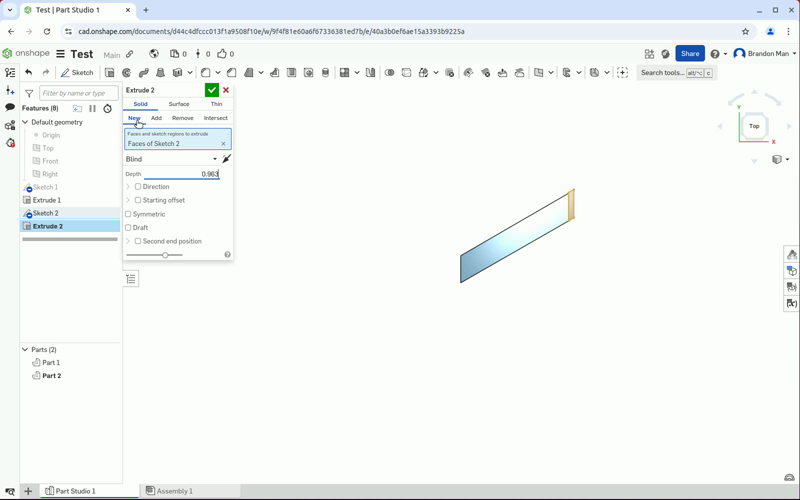
key(enter)
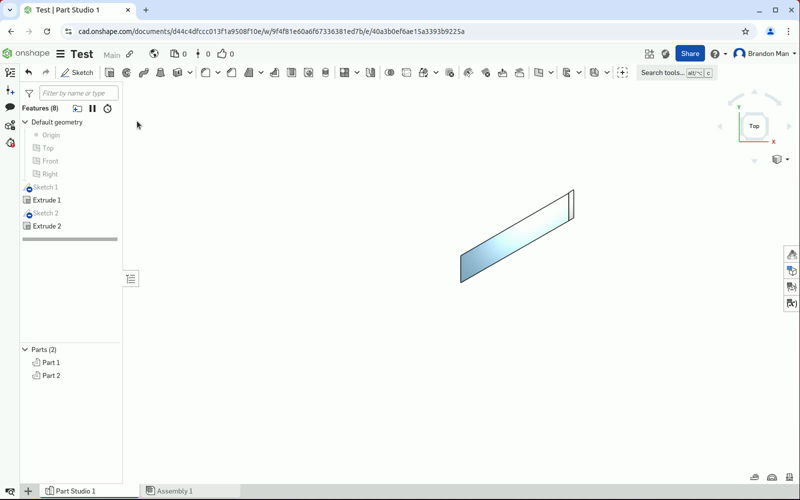
key(shift+h)
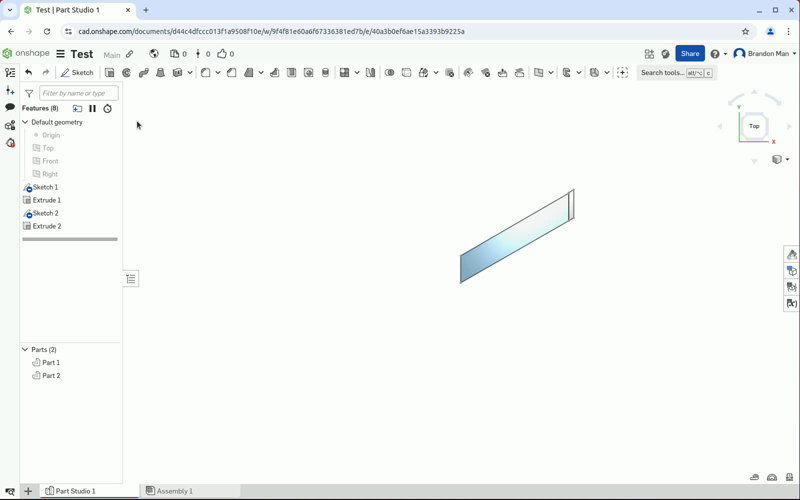
key(shift+h)
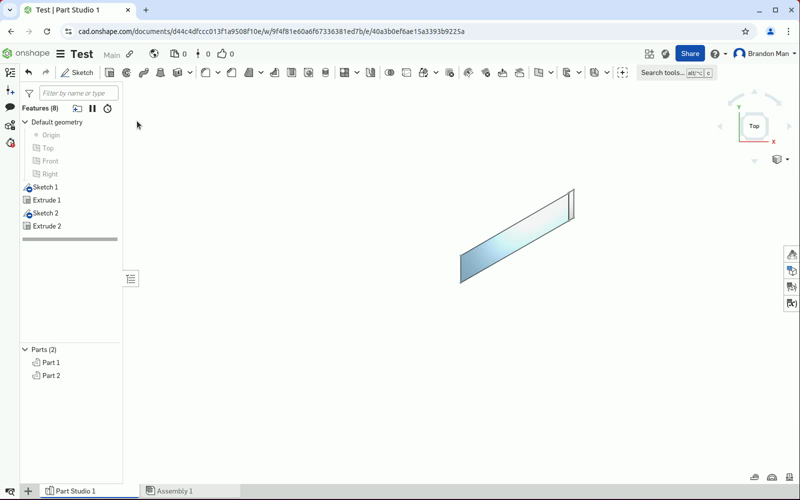
key(shift+7)
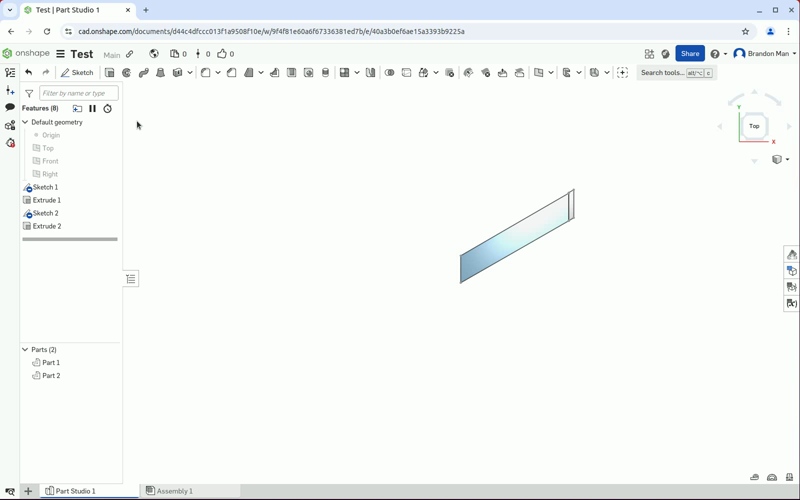
key(up, 3)
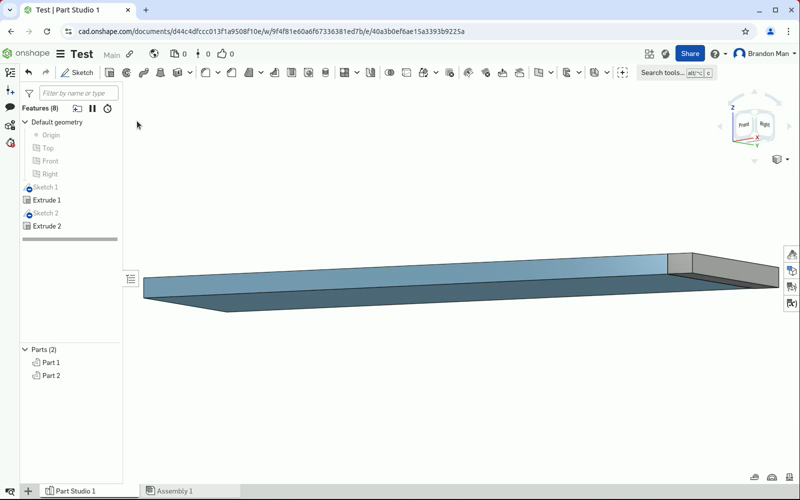
key(left, 3)
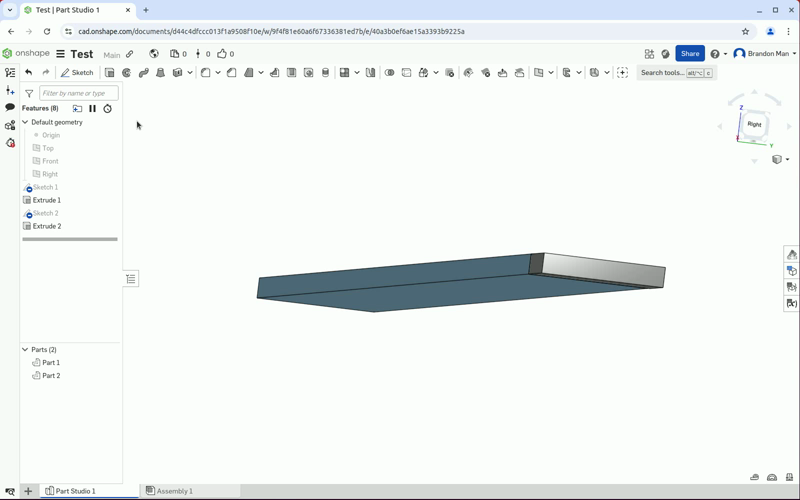
key(right, 3)
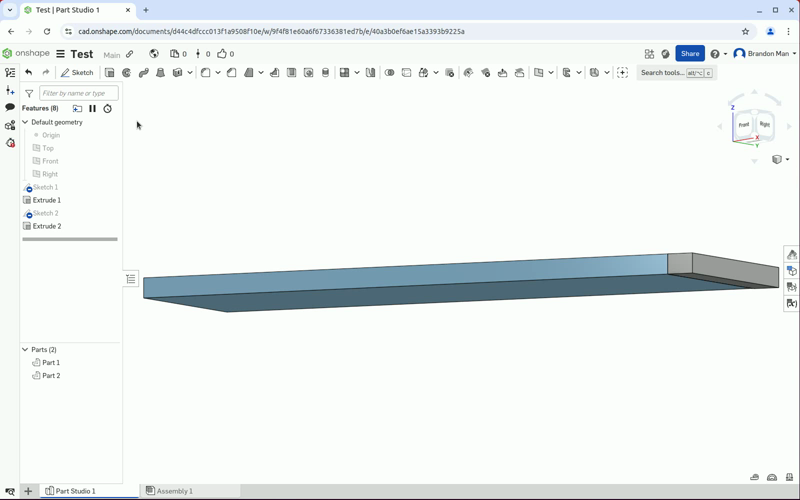
key(down, 3)
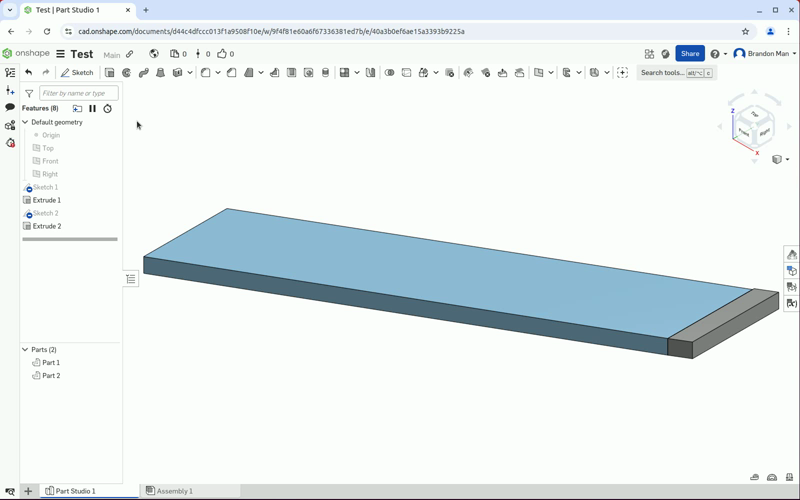
mouse_move(73, 189)
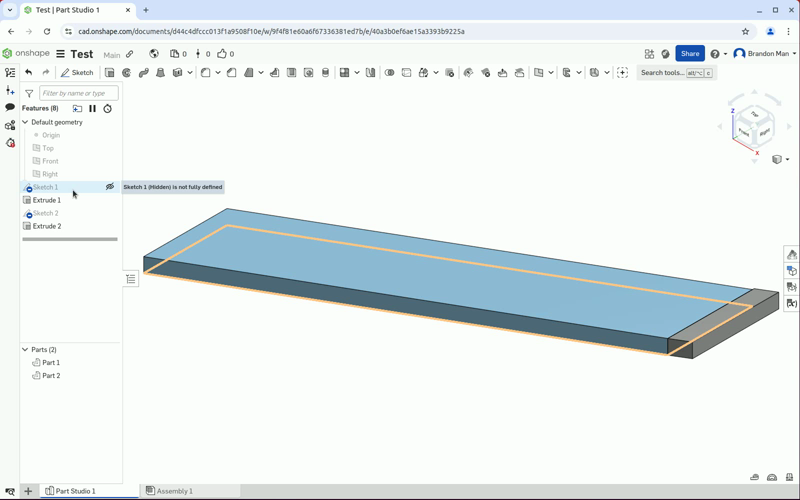
click(73, 189)